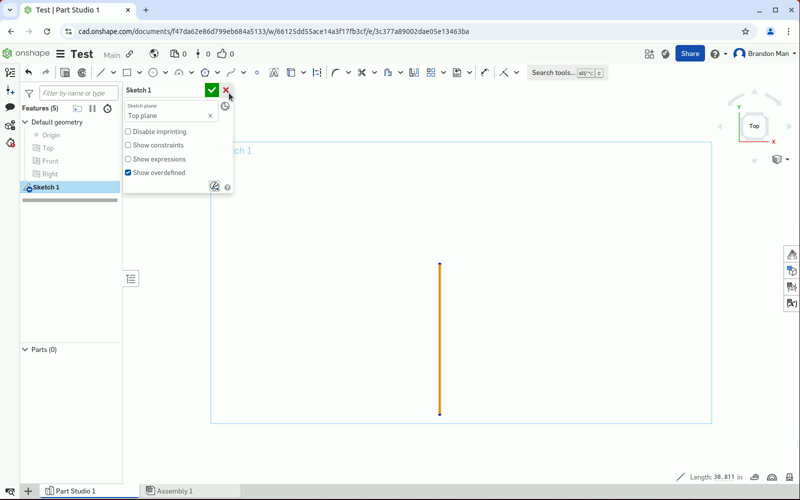
key(shift+h)
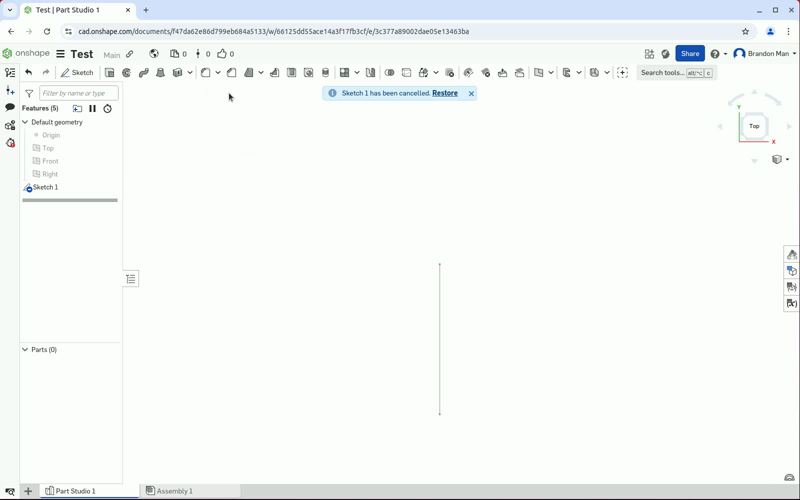
key(shift+s)
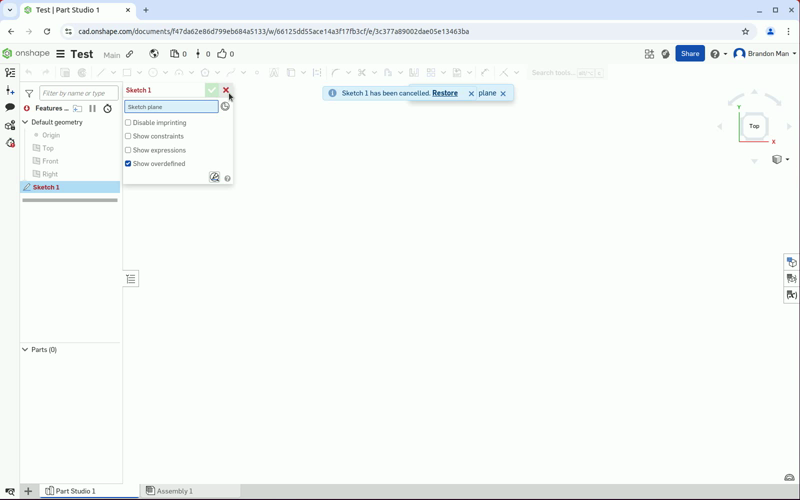
mouse_move(73, 150)
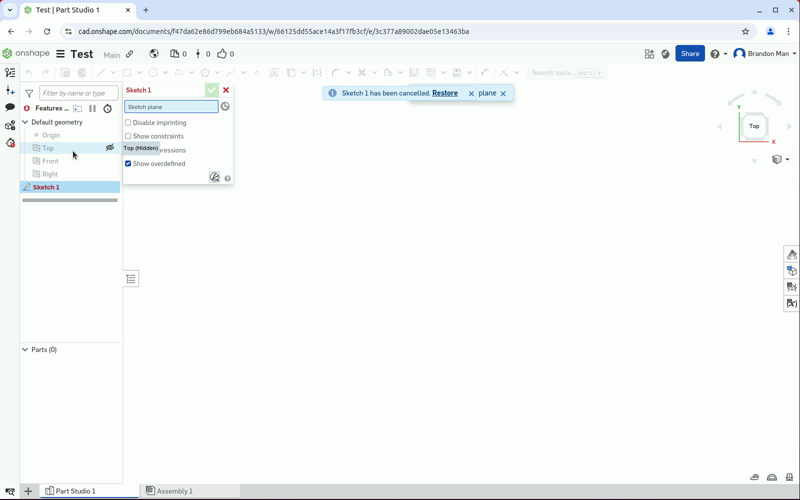
click(73, 150)
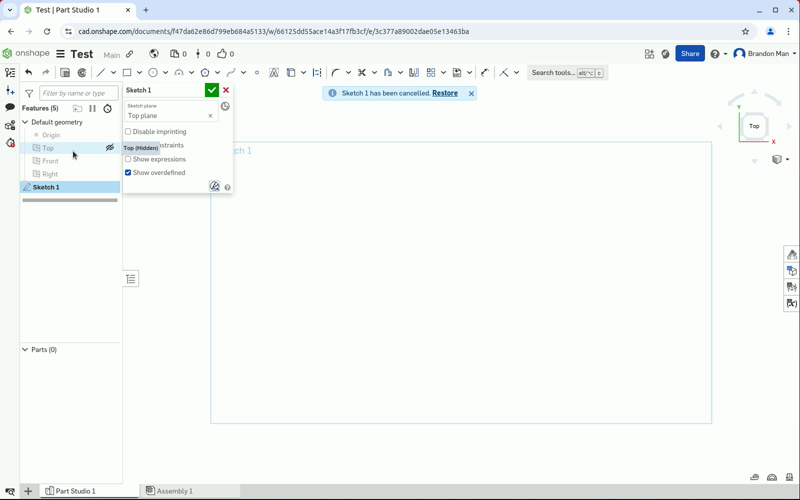
mouse_move(73, 352)
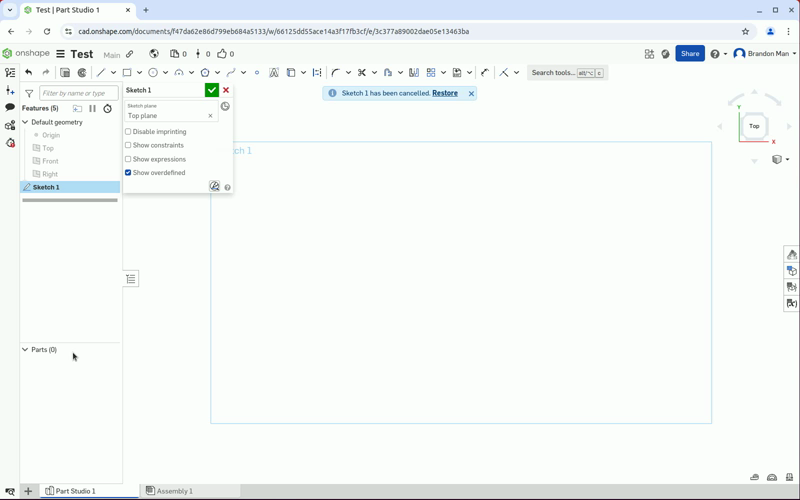
key(y)
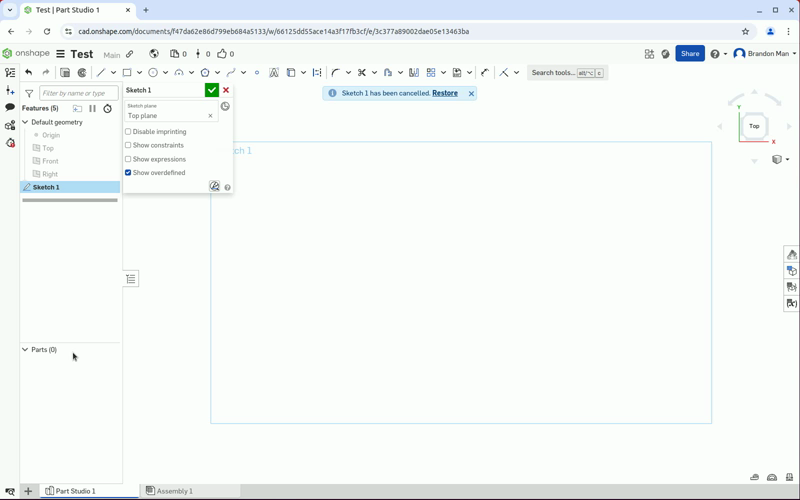
key(l)
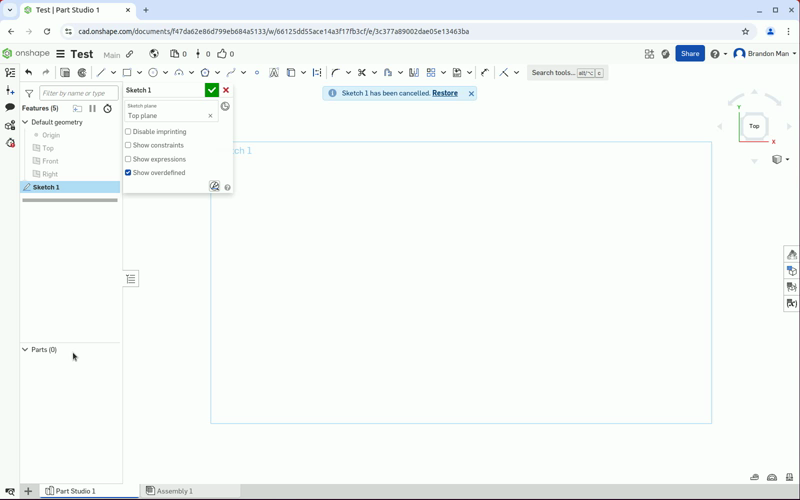
key_down(shift)
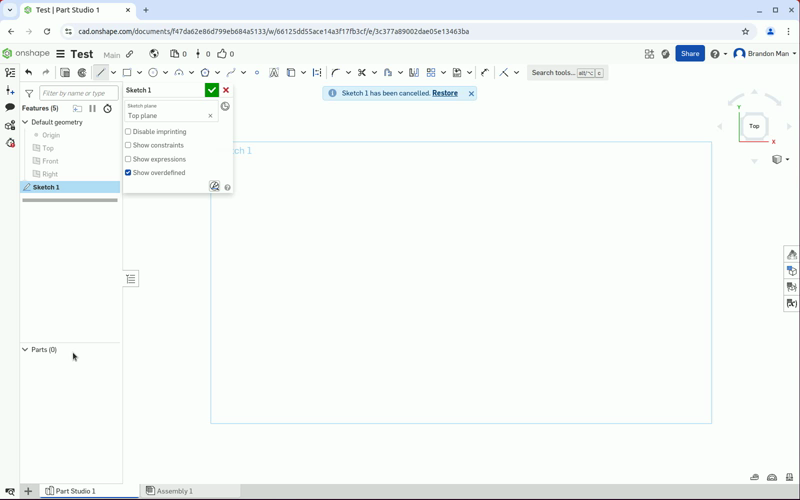
mouse_move(460, 282)
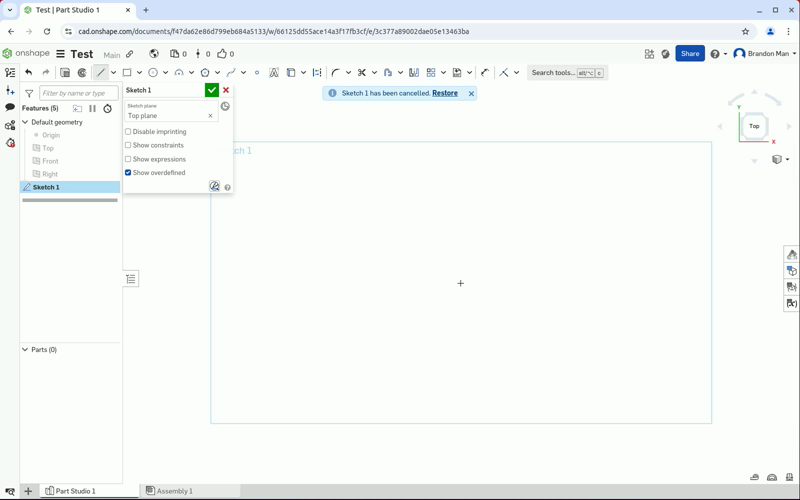
click(460, 282)
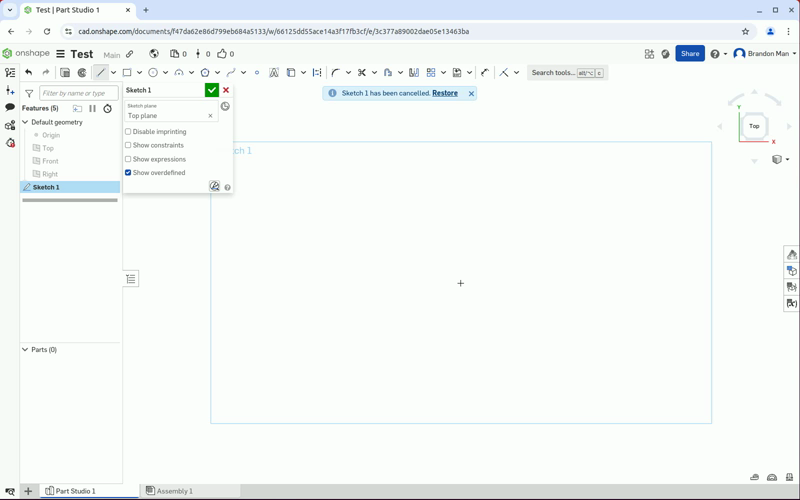
key_up(shift)
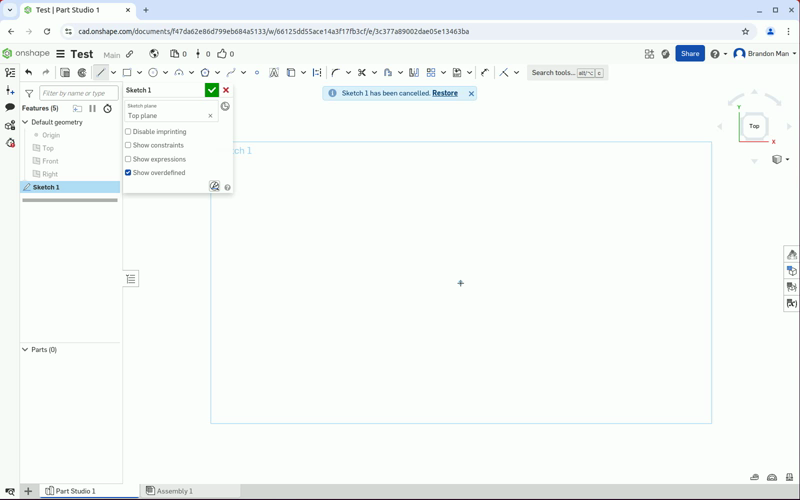
key_down(shift)
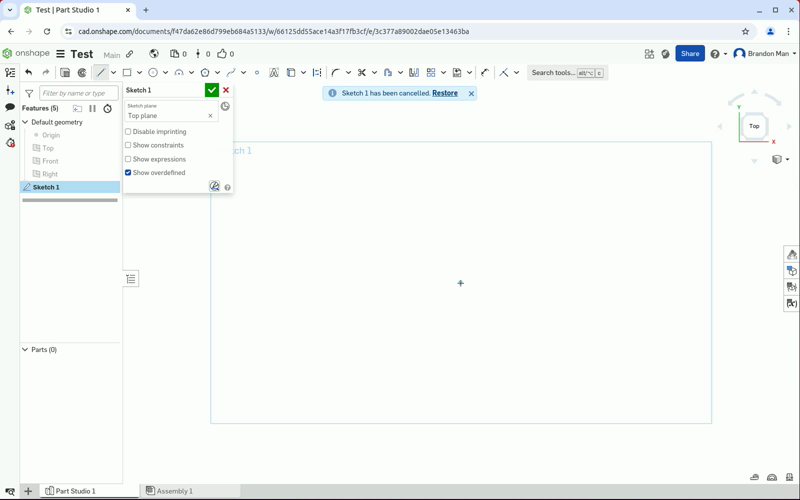
mouse_move(535, 282)
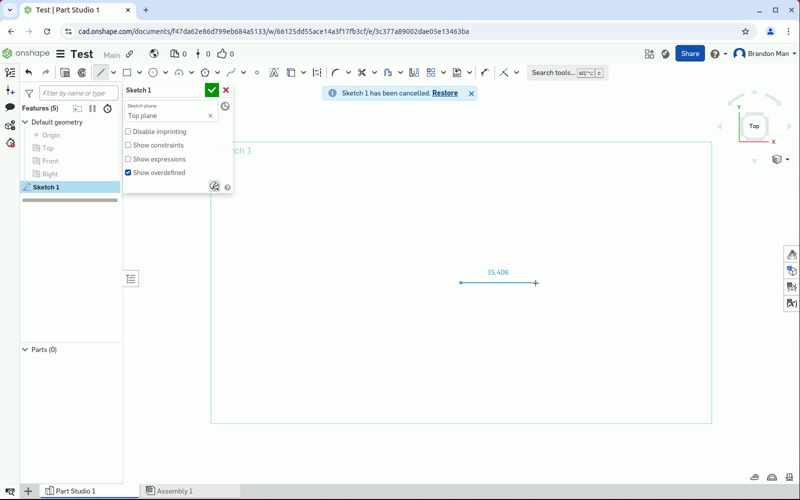
click(535, 282)
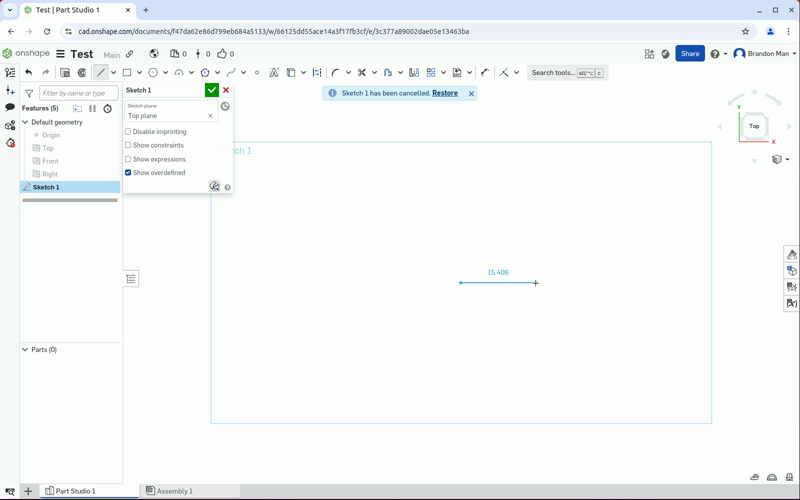
key_up(shift)
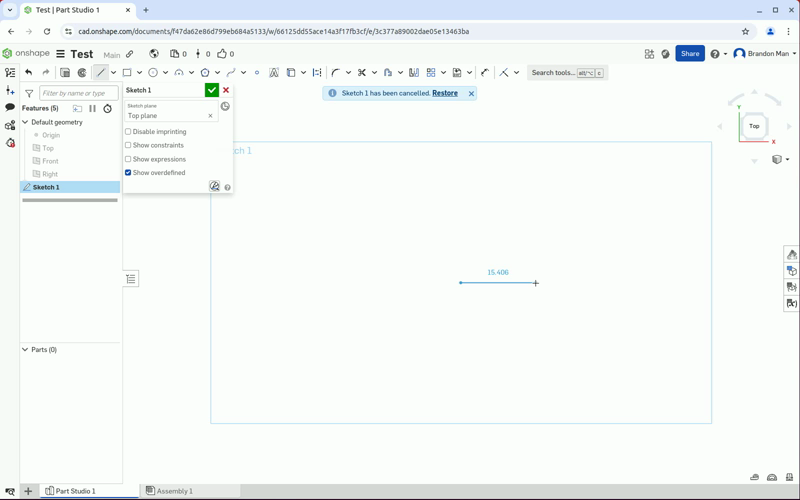
key_down(shift)
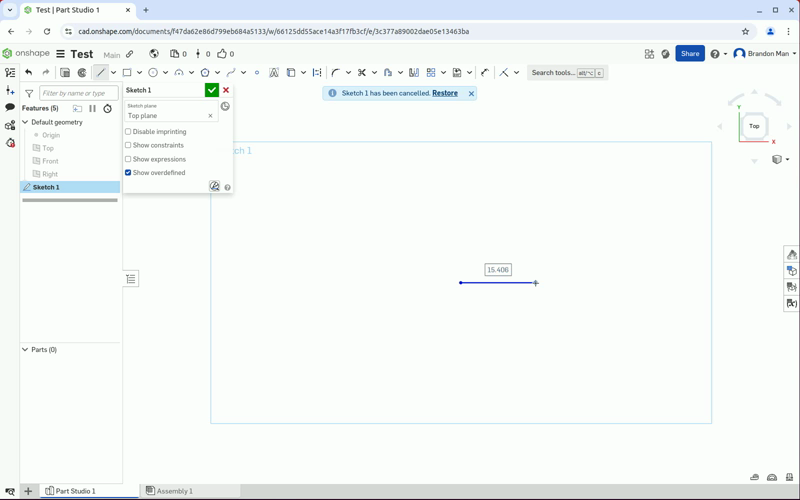
mouse_move(565, 282)
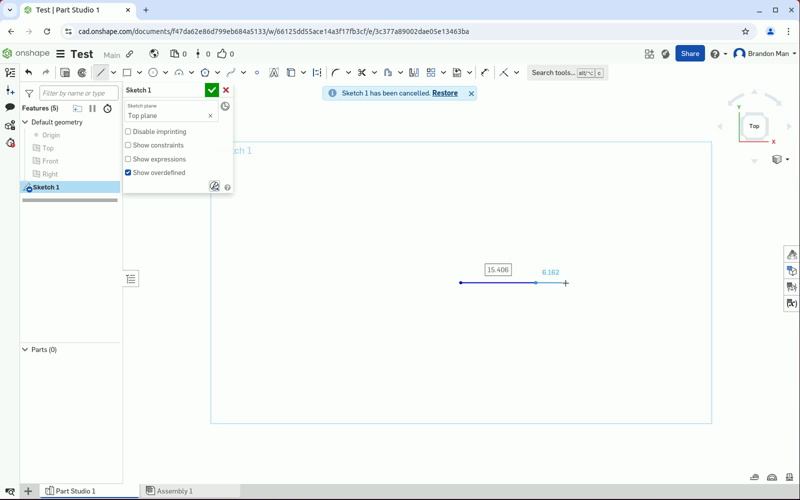
mouse_move(535, 264)
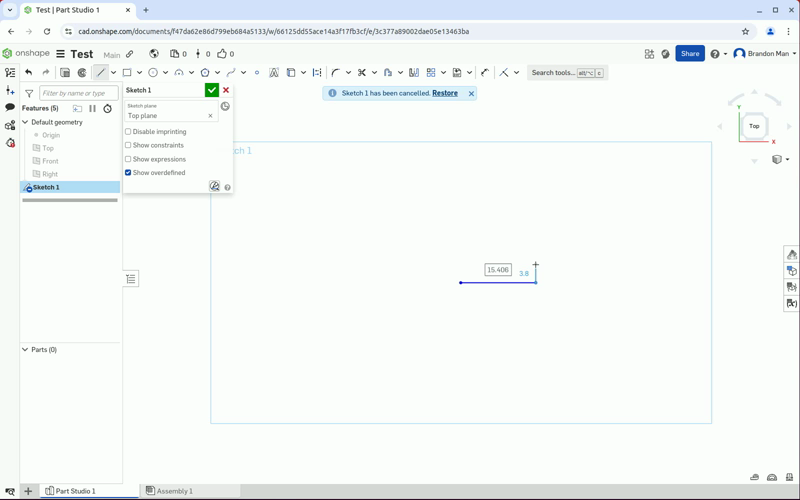
click(535, 264)
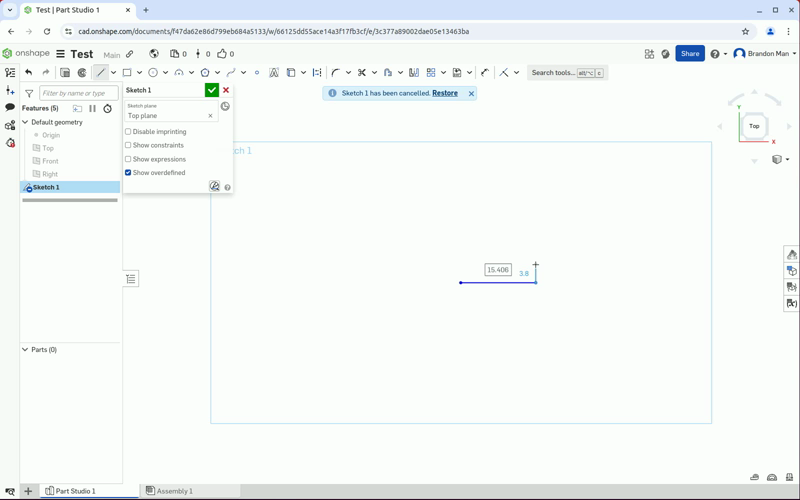
key_up(shift)
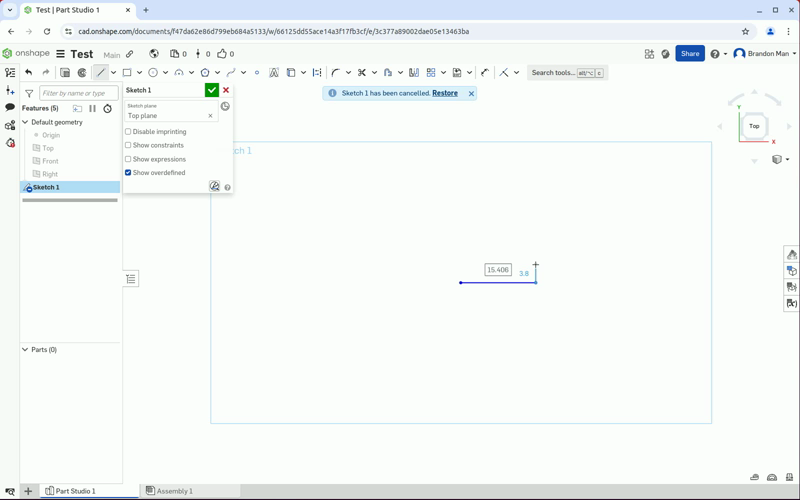
key_down(shift)
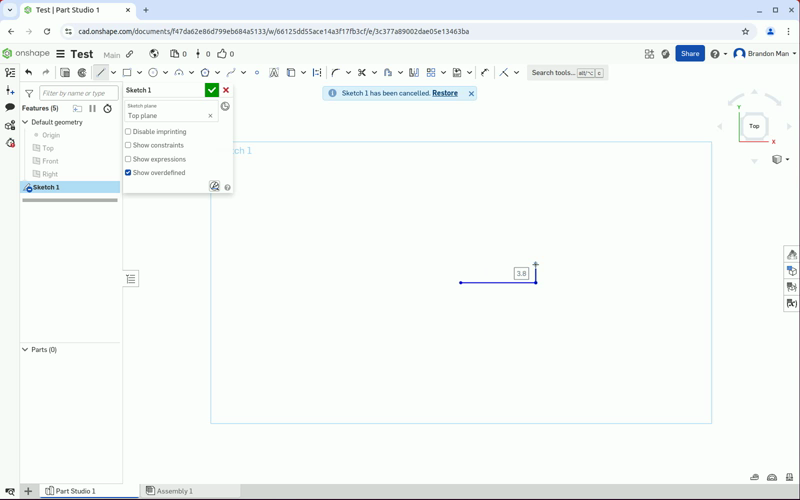
mouse_move(565, 264)
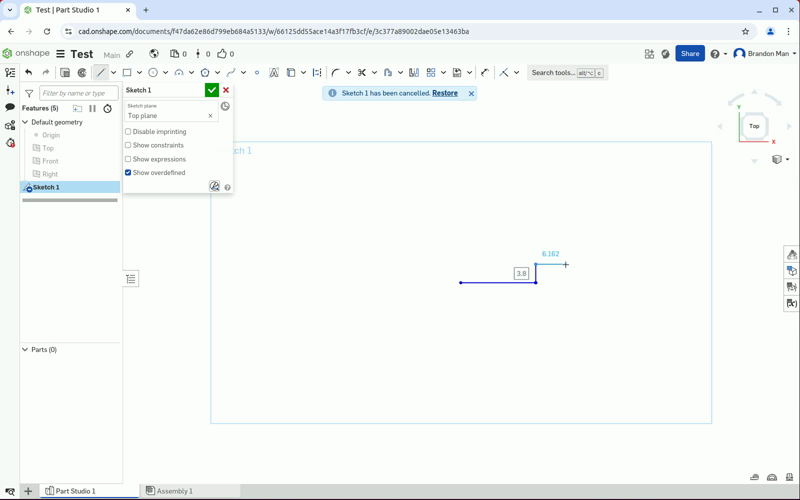
mouse_move(573, 264)
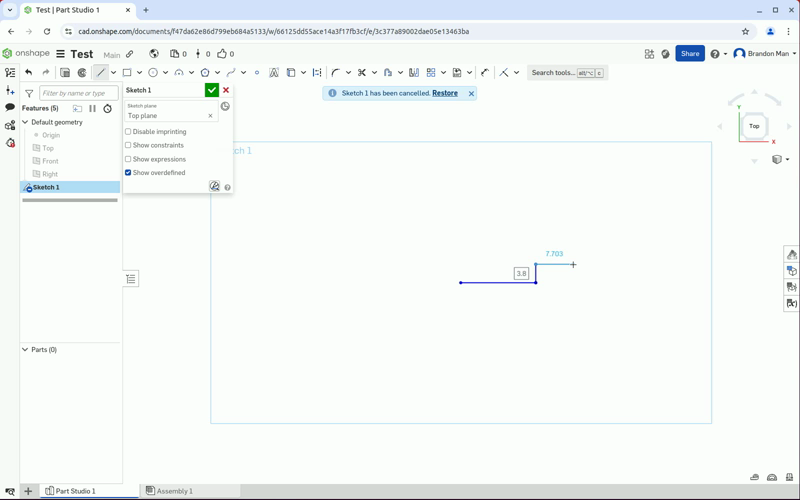
click(573, 264)
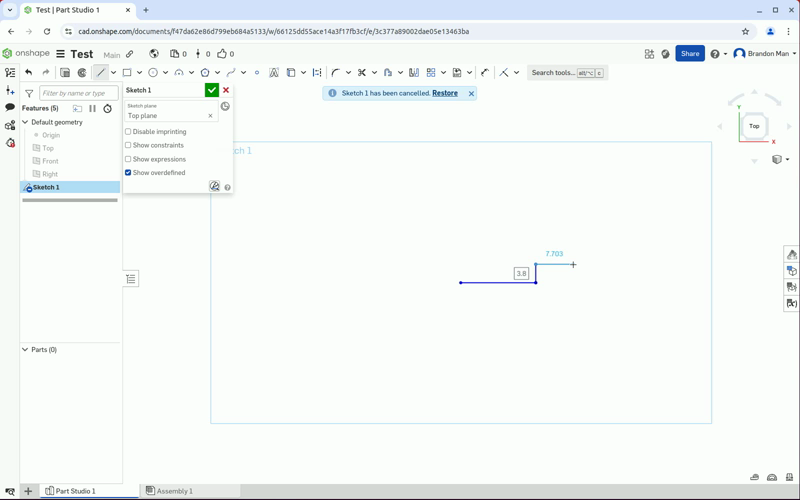
key_up(shift)
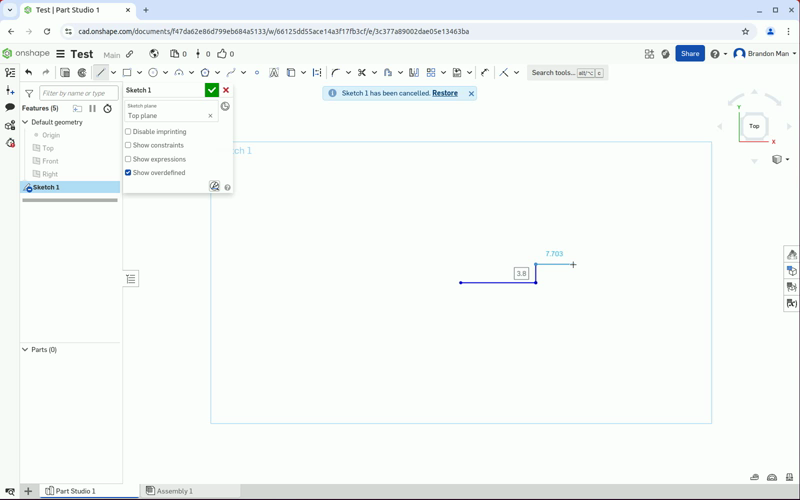
key_down(shift)
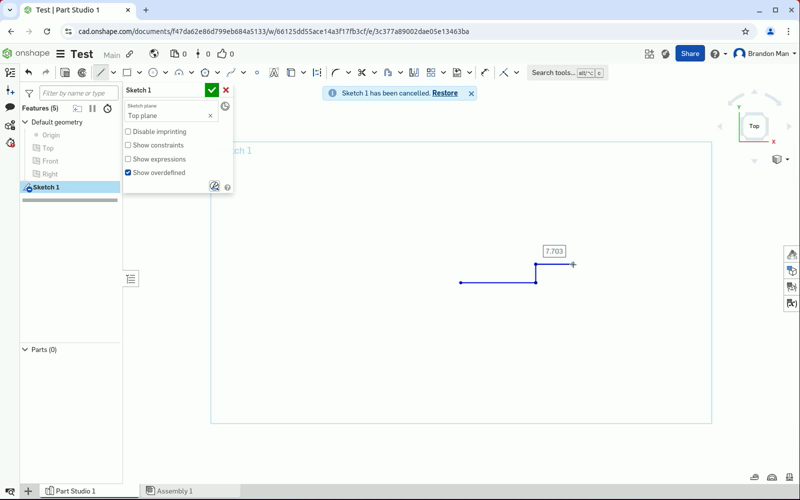
mouse_move(589, 264)
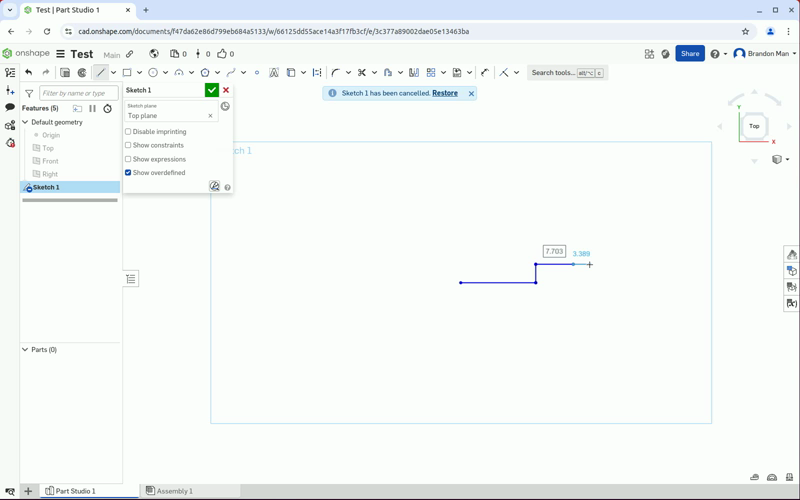
mouse_move(573, 226)
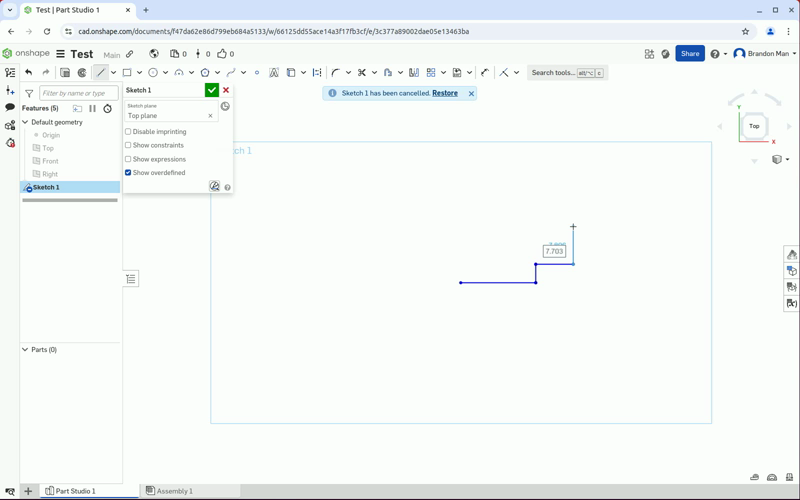
click(573, 226)
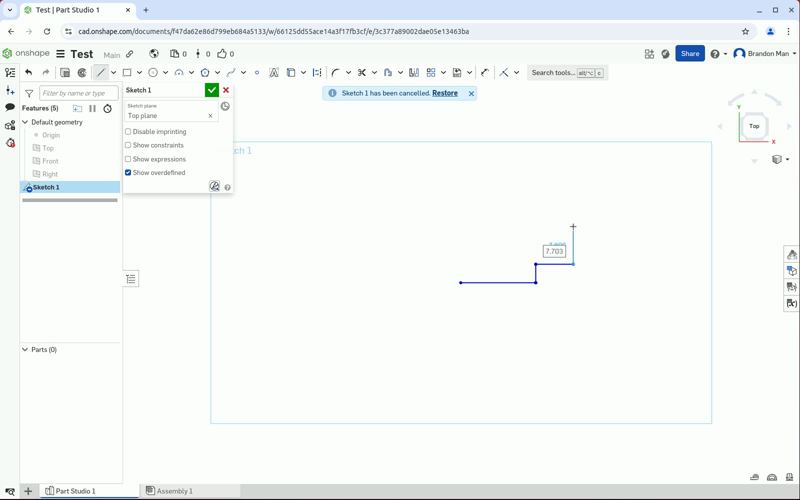
key_up(shift)
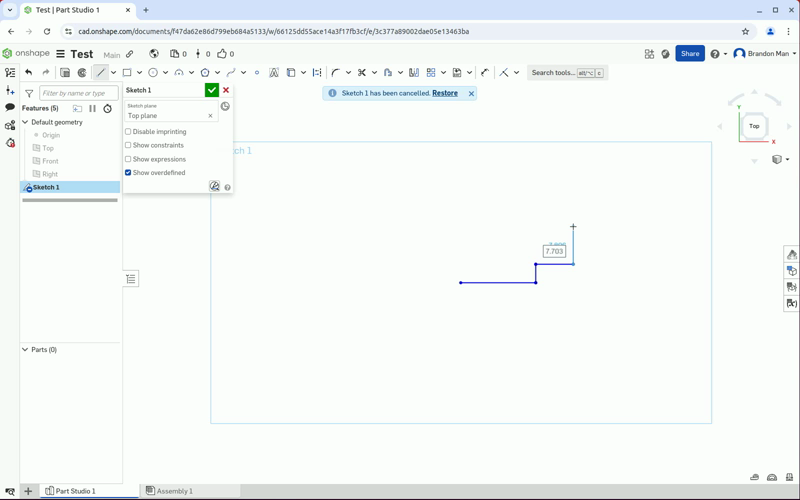
key_down(shift)
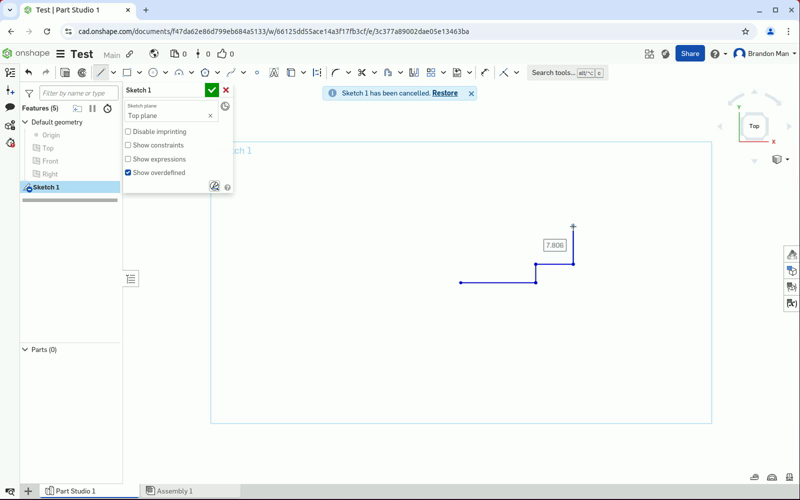
mouse_move(460, 226)
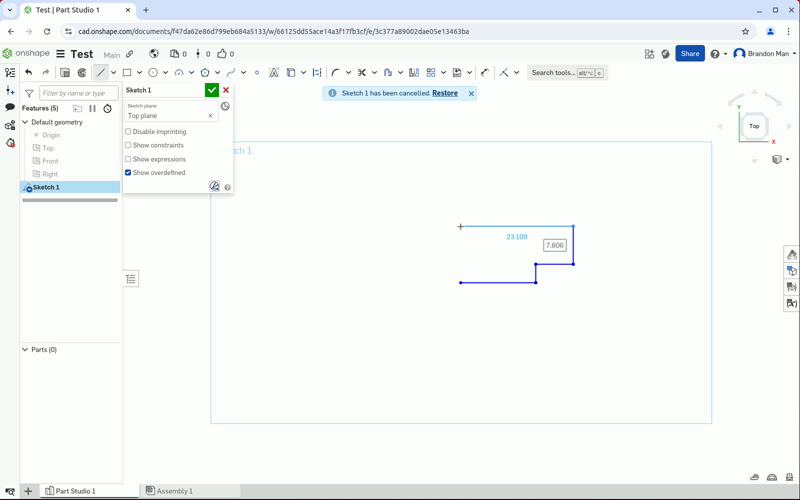
click(460, 226)
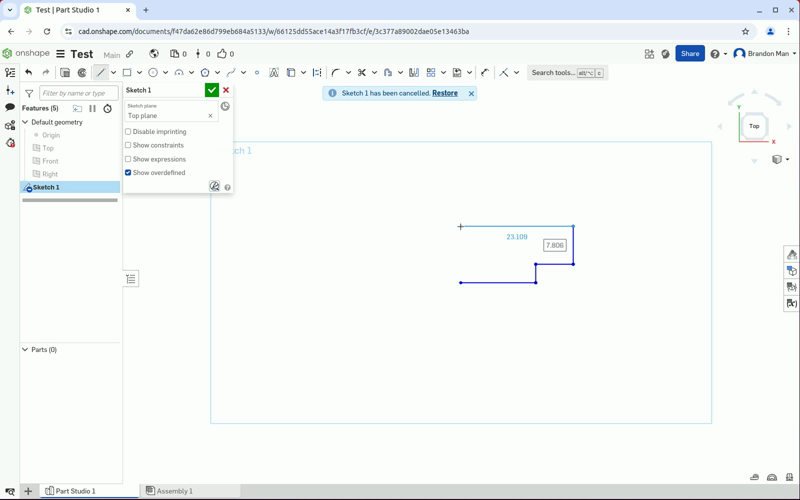
key_up(shift)
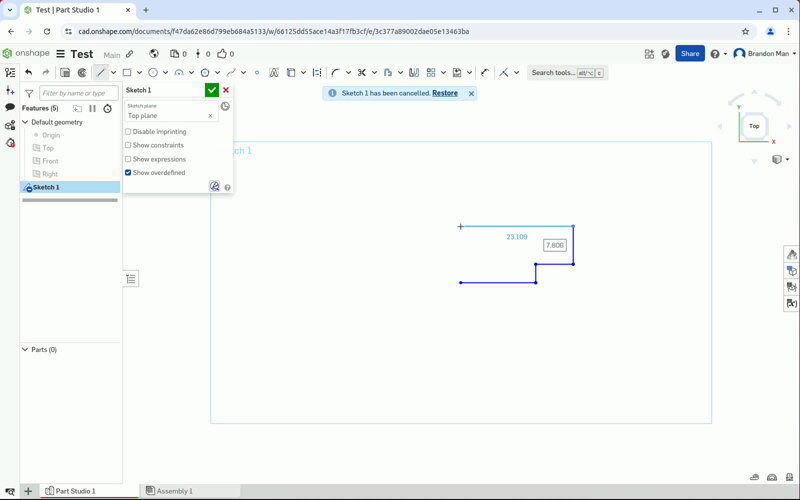
mouse_move(490, 226)
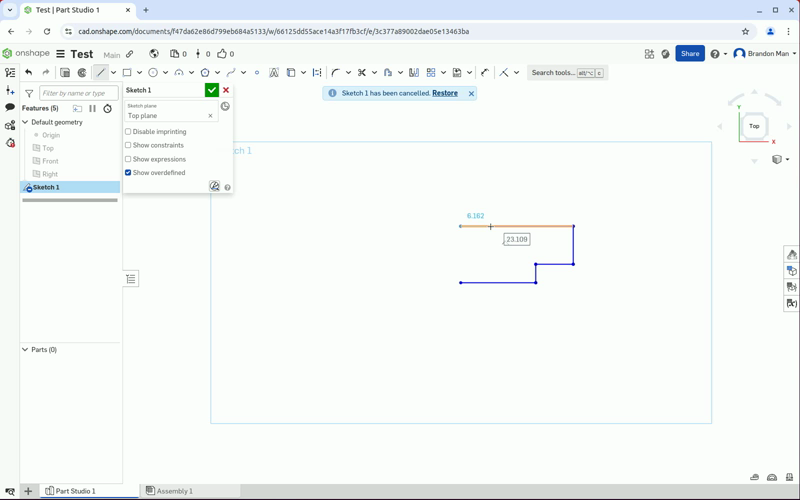
key_down(shift)
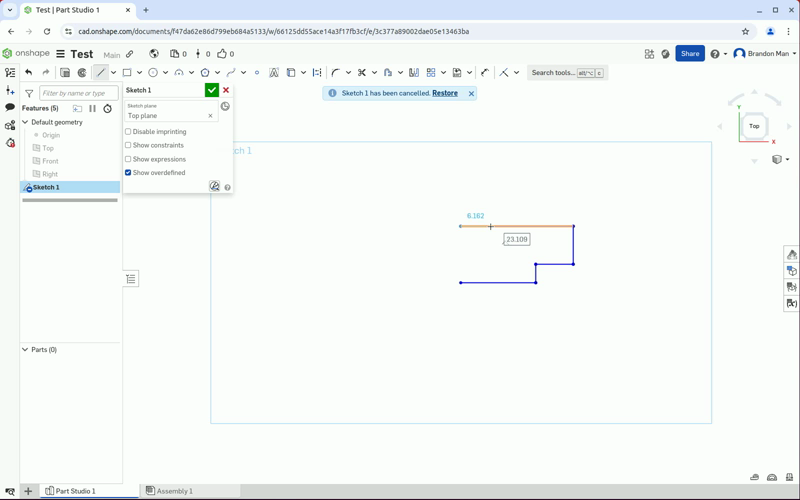
mouse_move(460, 282)
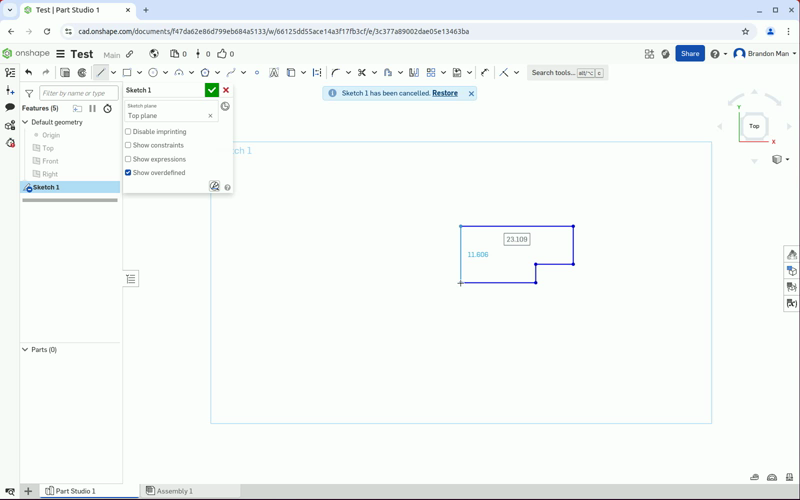
key_up(shift)
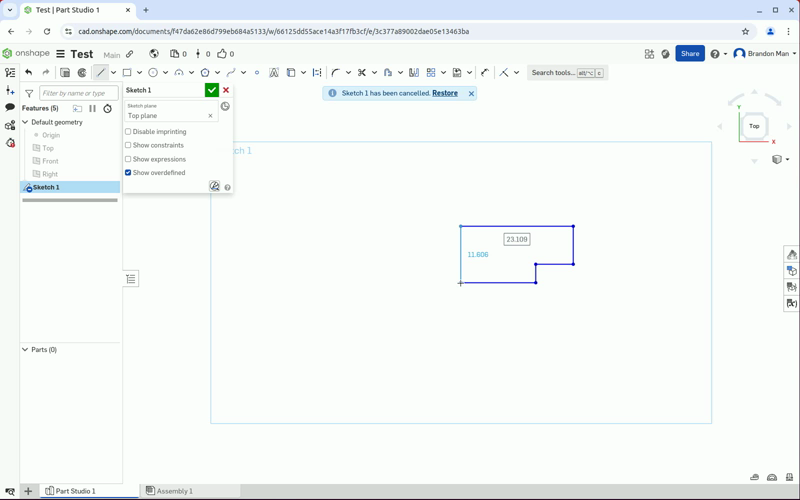
click(460, 282)
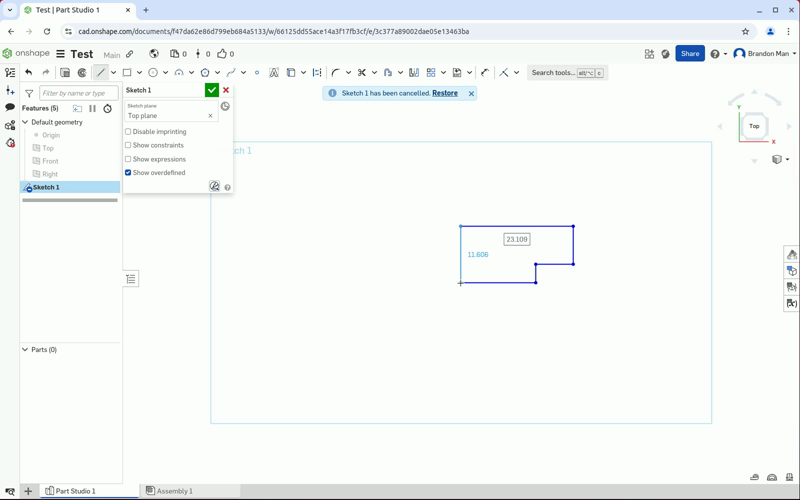
key(esc)
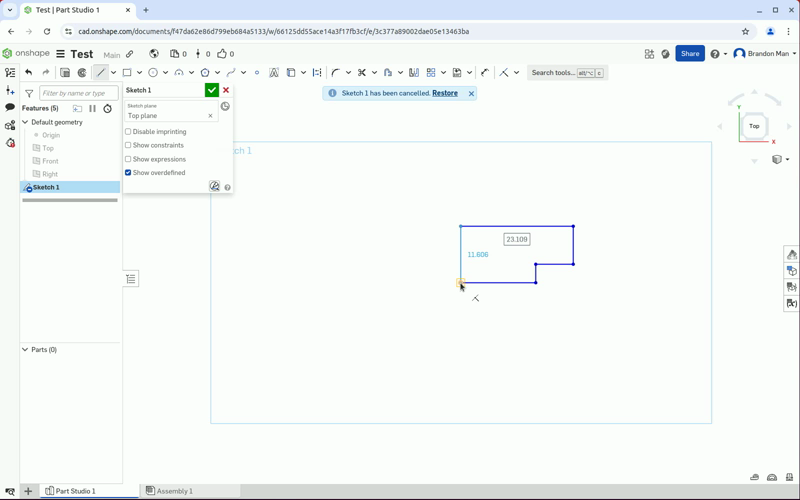
mouse_move(538, 253)
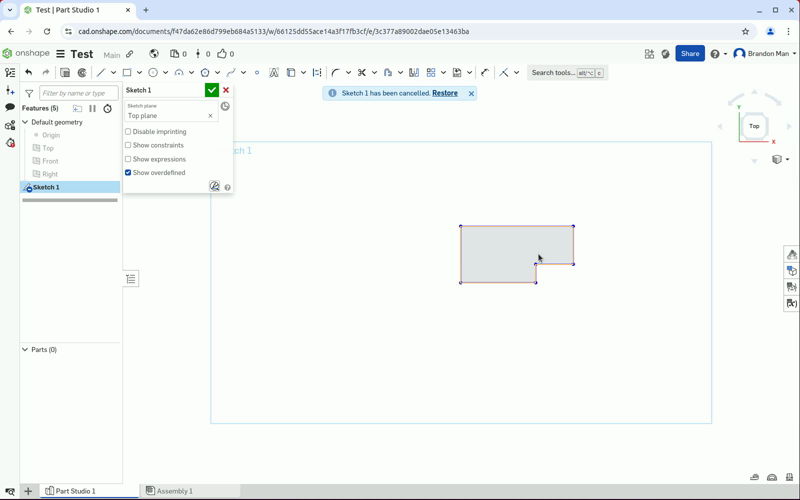
click(538, 253)
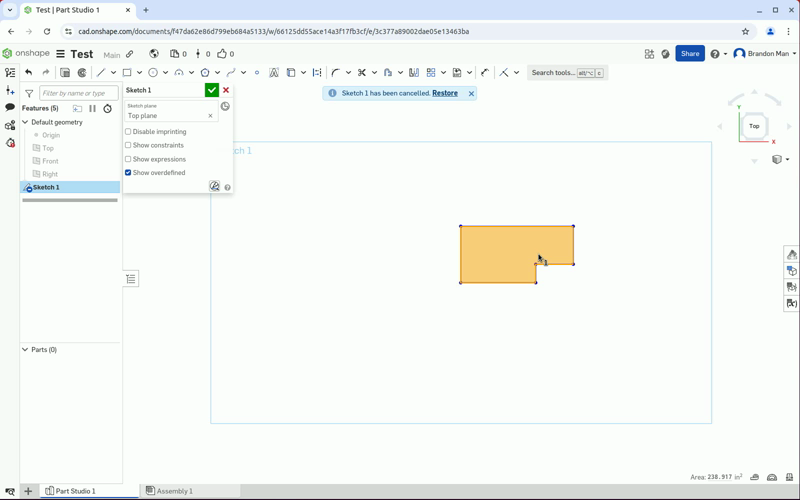
mouse_move(73, 352)
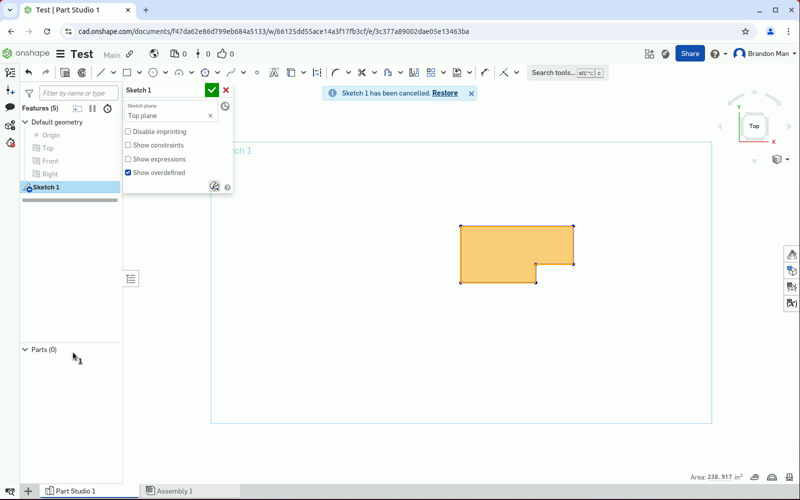
key(shift+y)
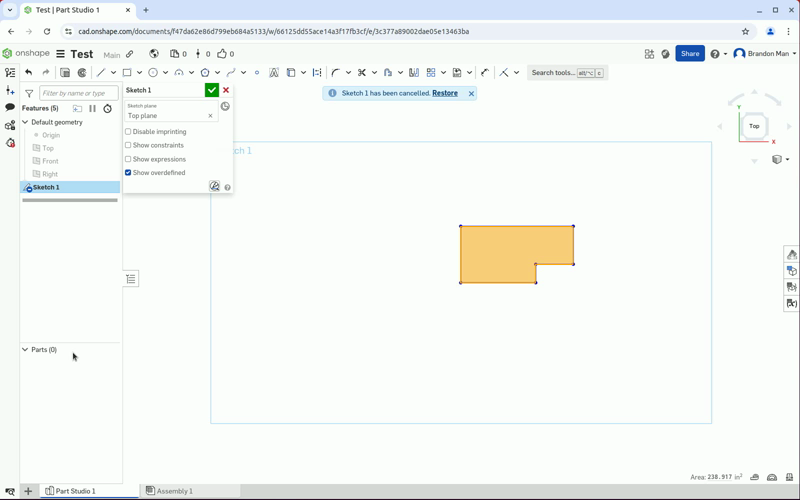
key(shift+e)
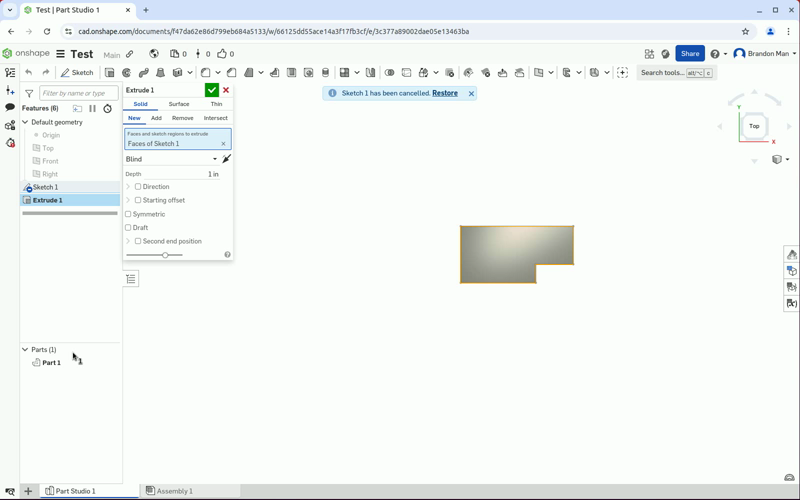
mouse_move(143, 106)
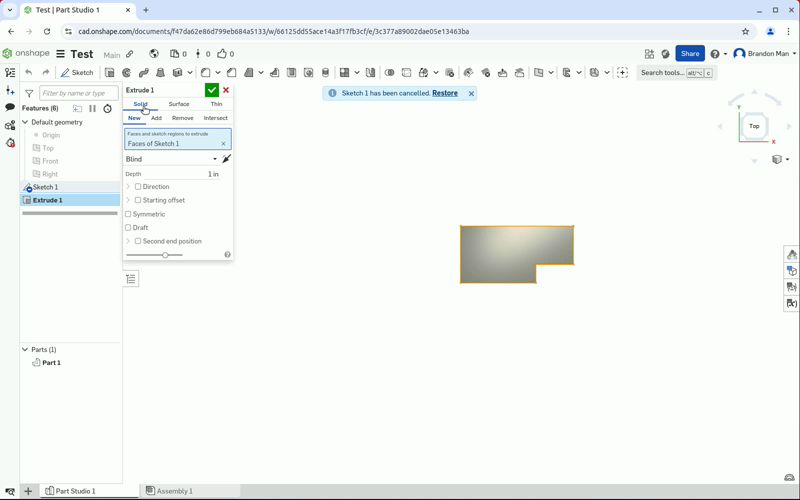
click(143, 106)
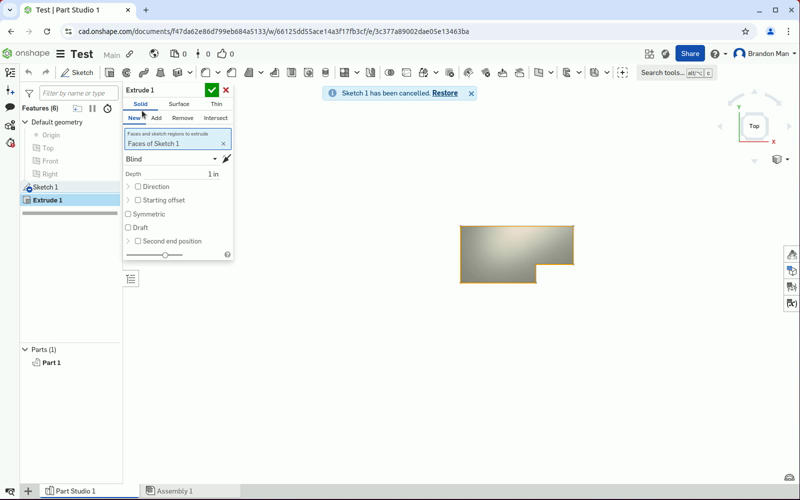
mouse_move(137, 120)
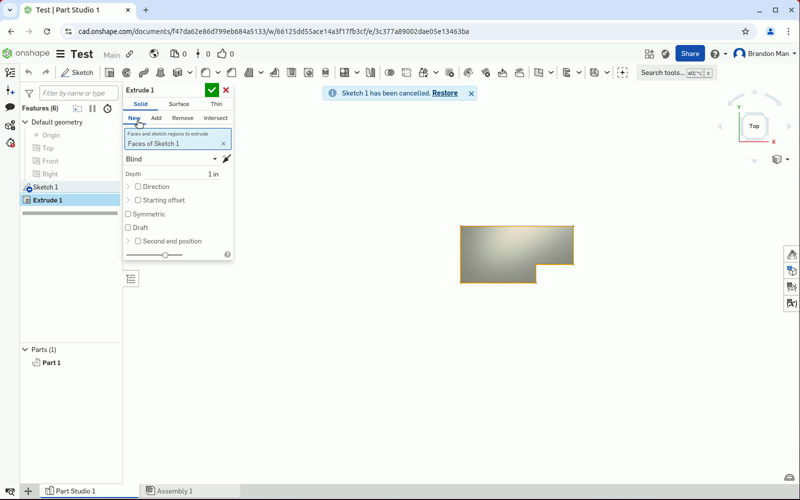
click(137, 120)
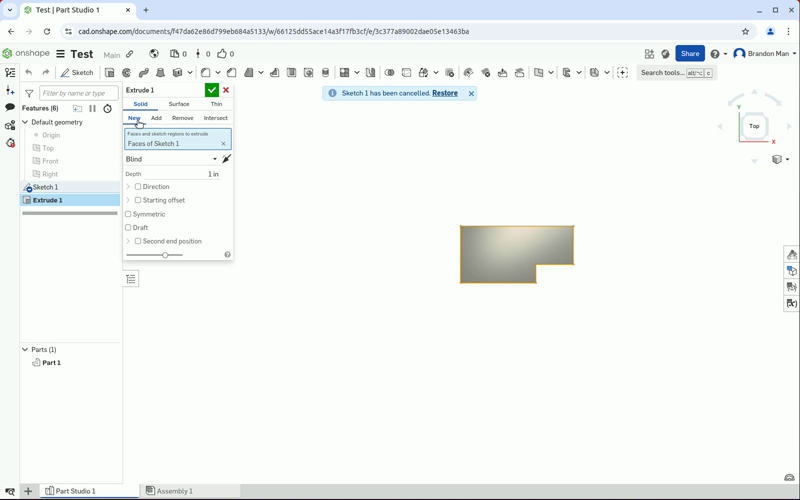
key(tab, 4)
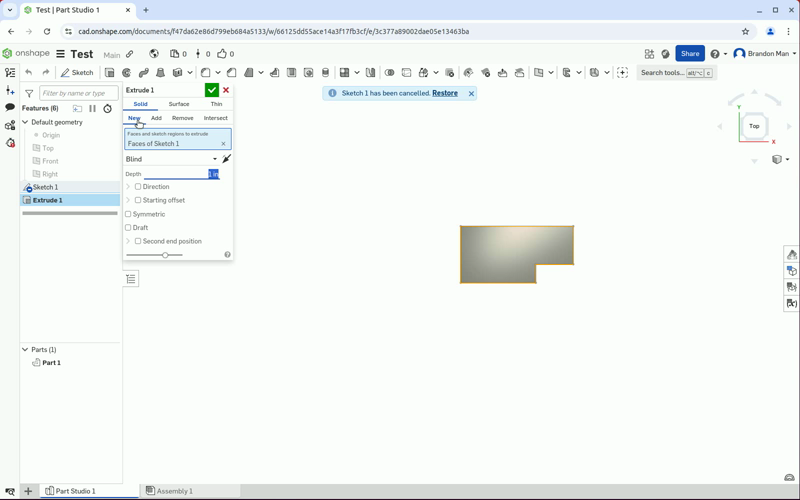
text(7.703)
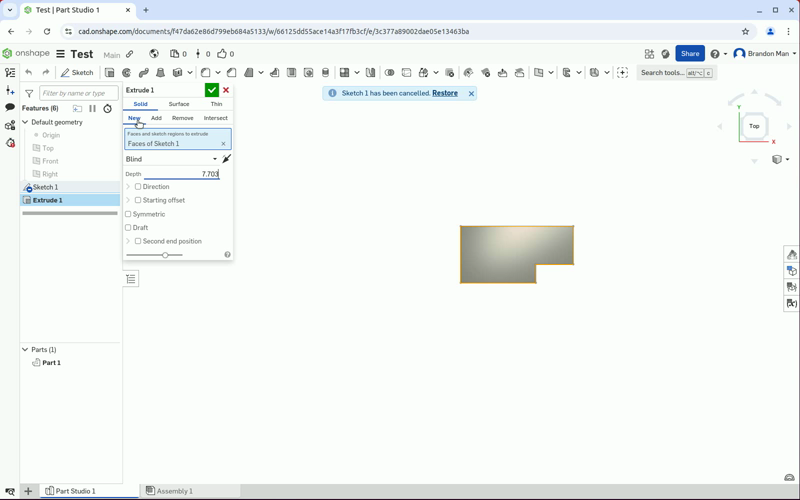
key(enter)
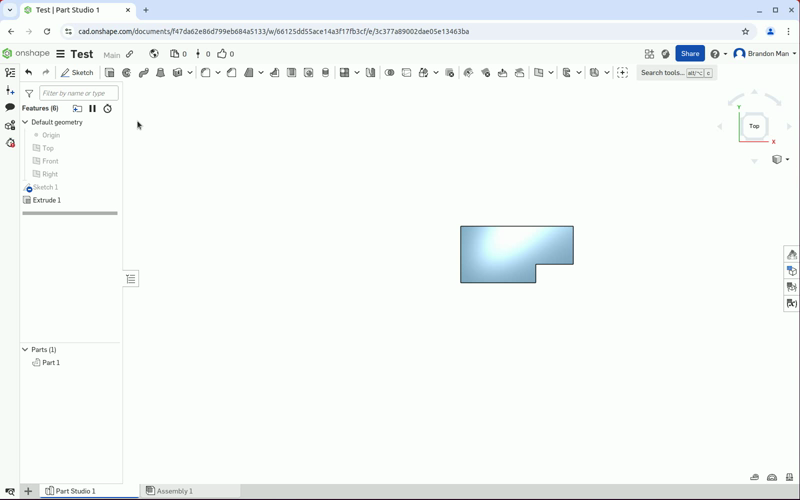
key(shift+h)
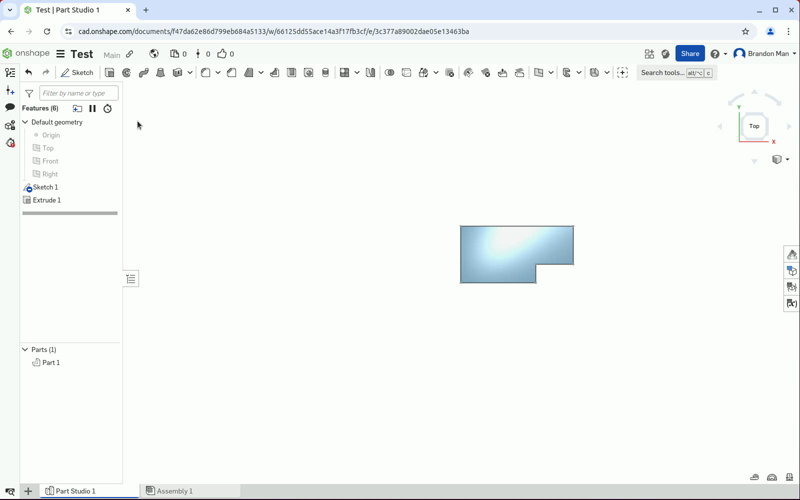
key(shift+h)
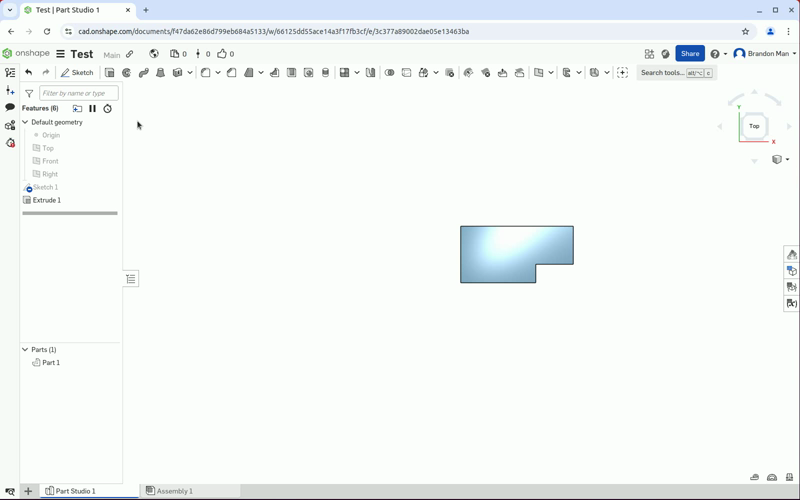
mouse_move(73, 189)
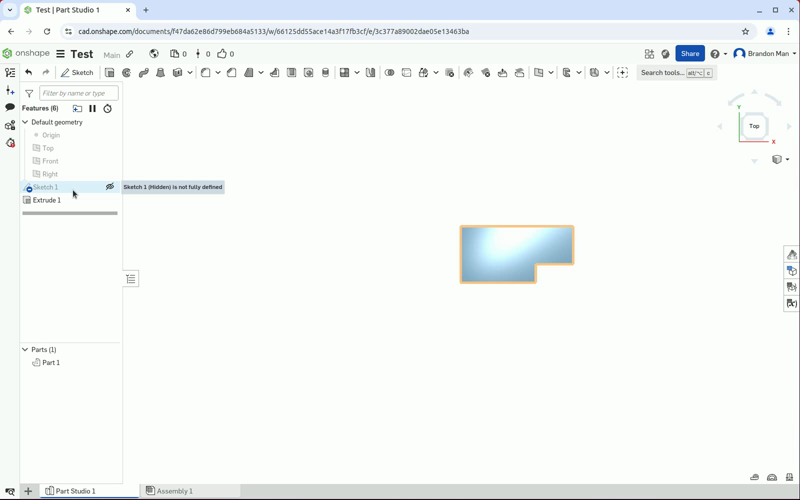
click(73, 189)
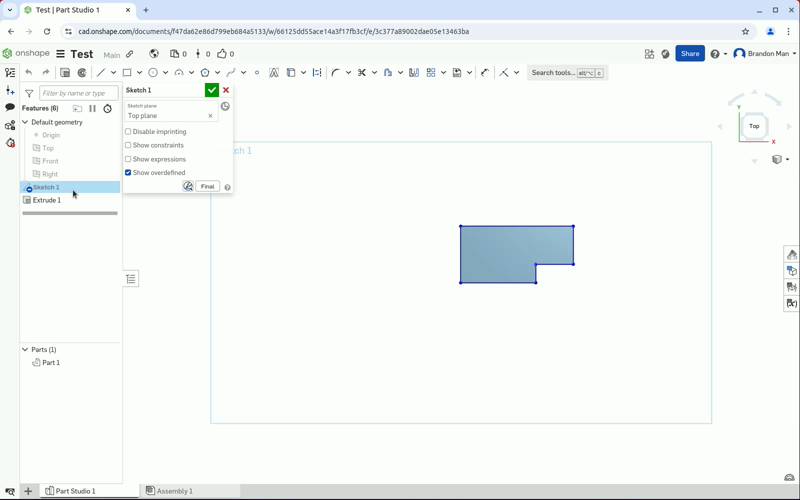
mouse_move(229, 92)
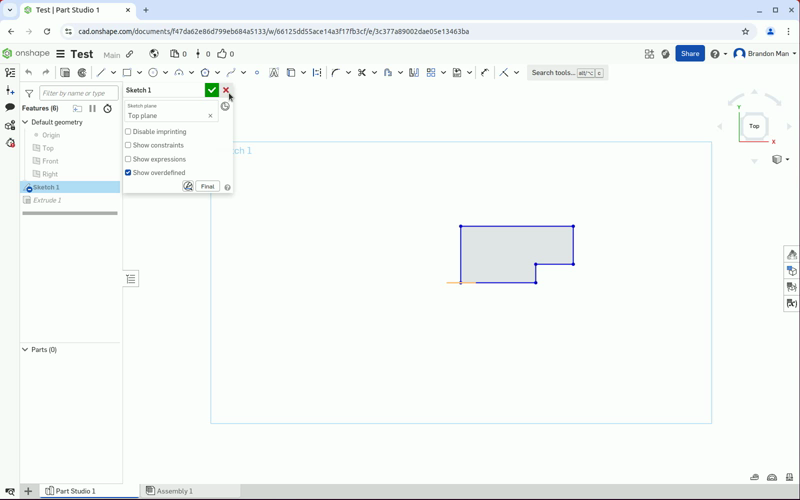
click(229, 92)
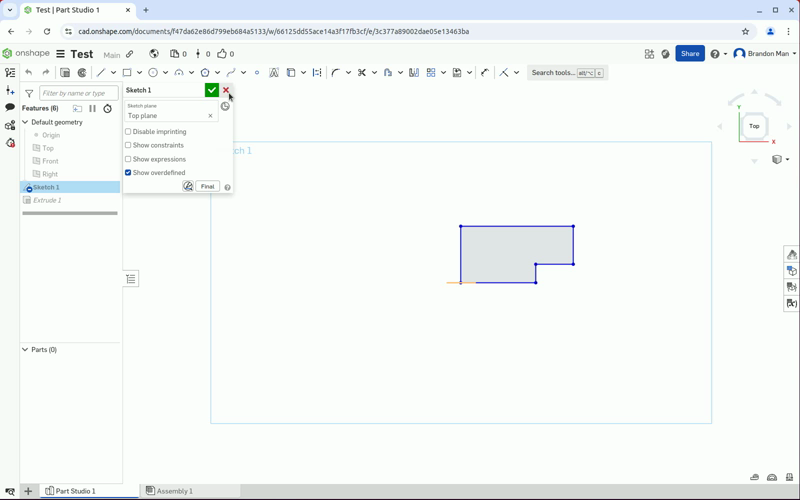
key(shift+s)
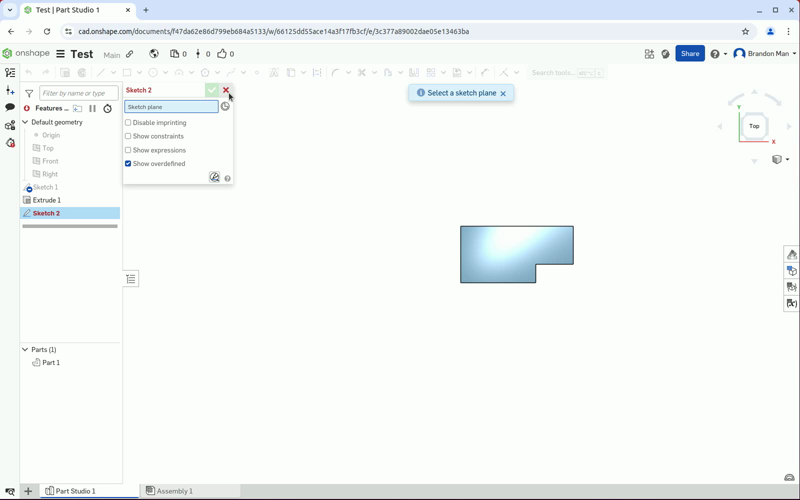
mouse_move(73, 150)
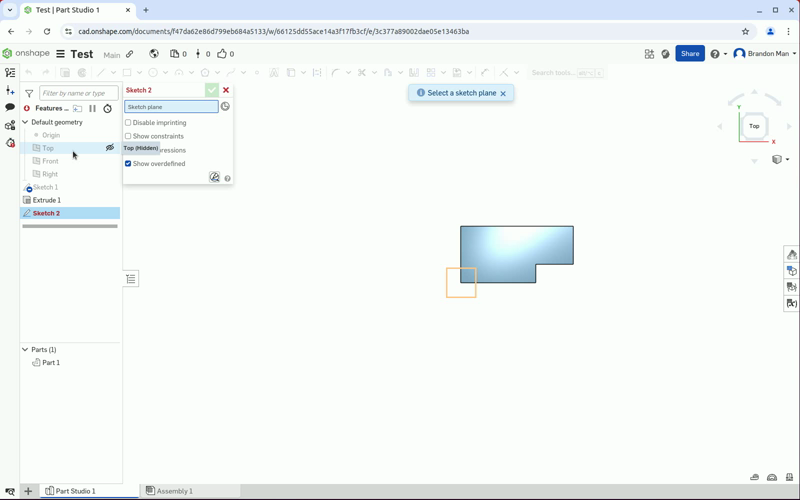
click(73, 150)
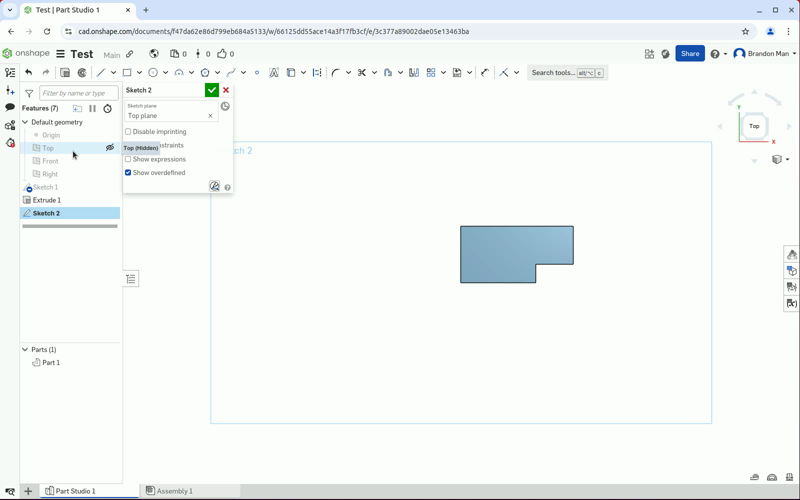
mouse_move(73, 352)
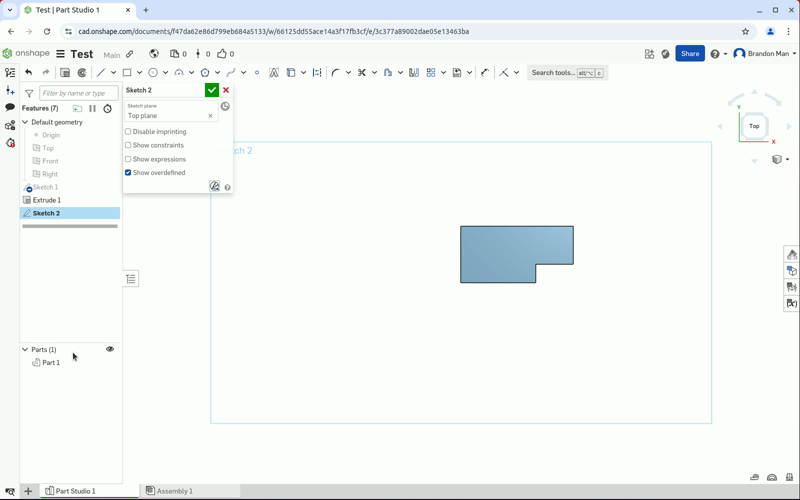
key(y)
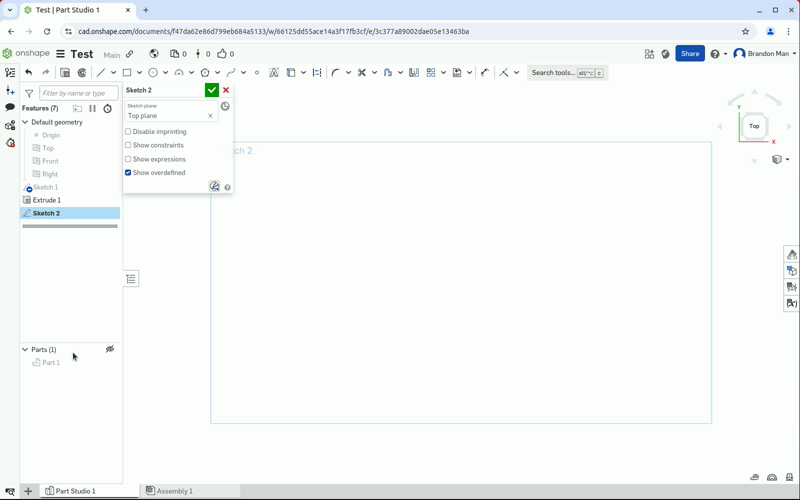
key(l)
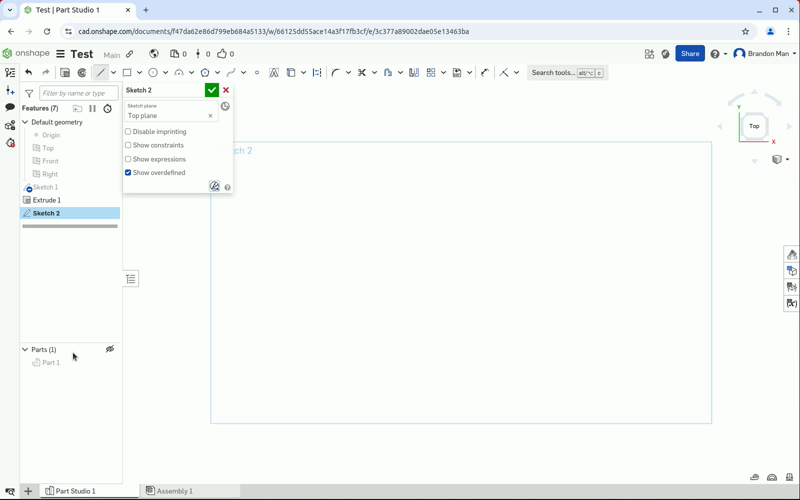
key_down(shift)
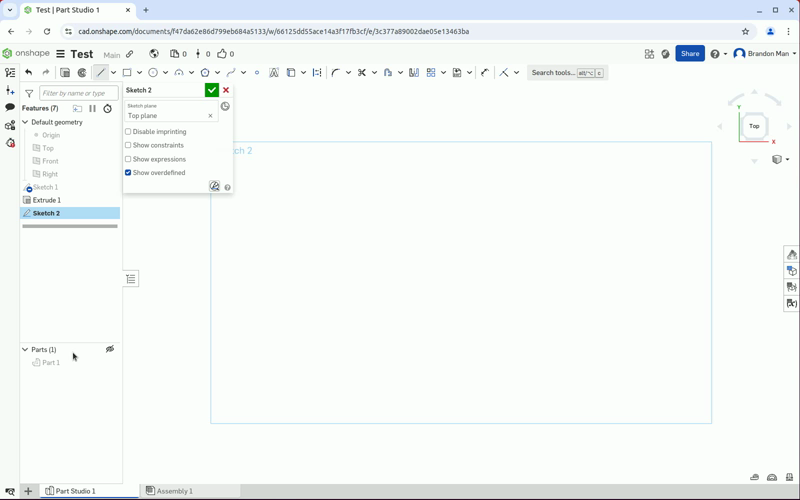
mouse_move(535, 282)
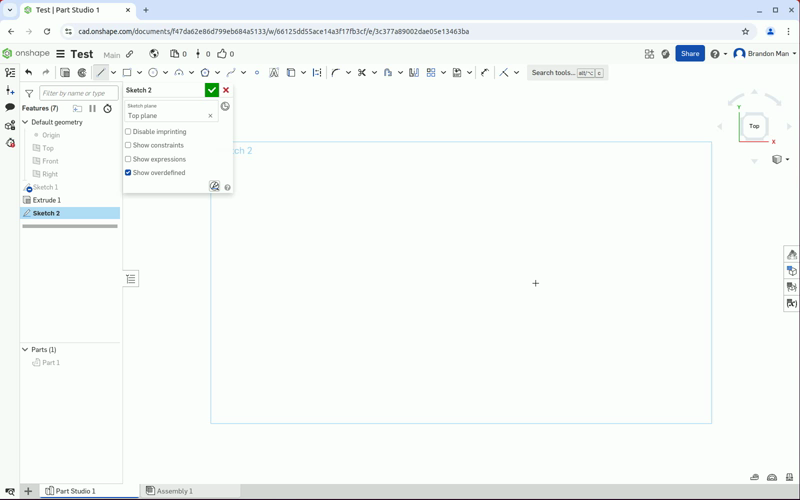
click(535, 282)
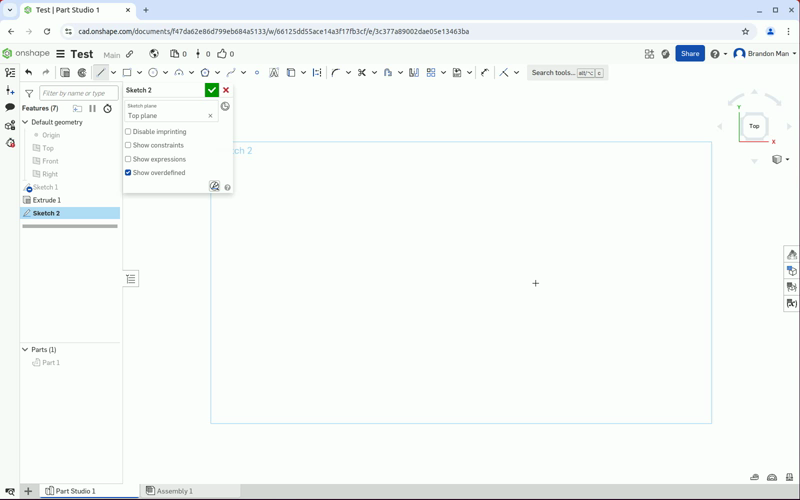
key_up(shift)
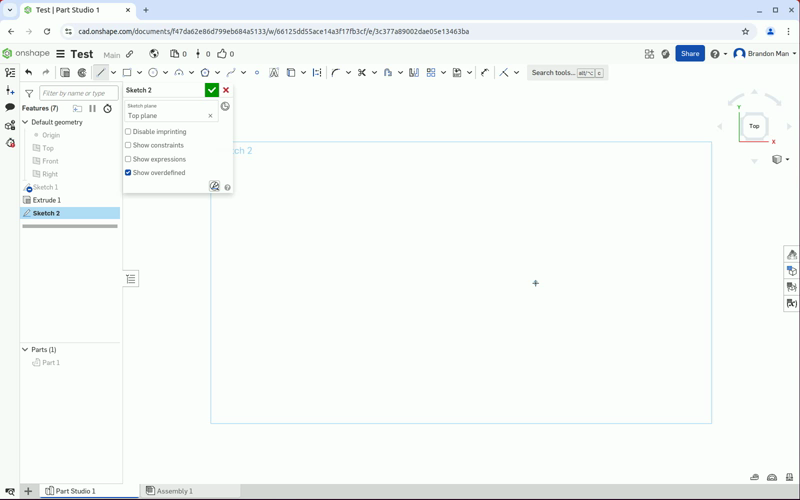
key_down(shift)
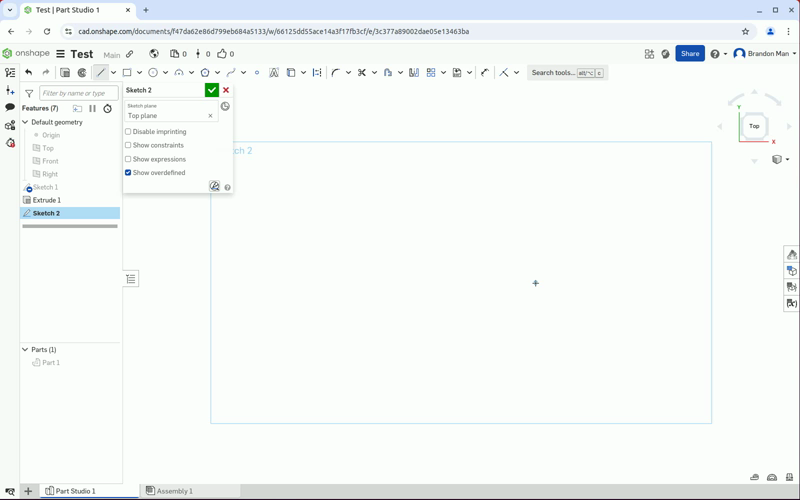
mouse_move(565, 282)
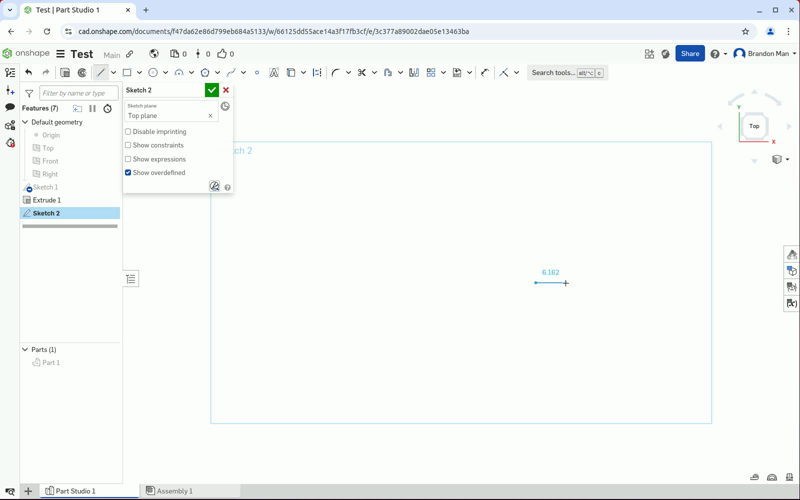
mouse_move(574, 282)
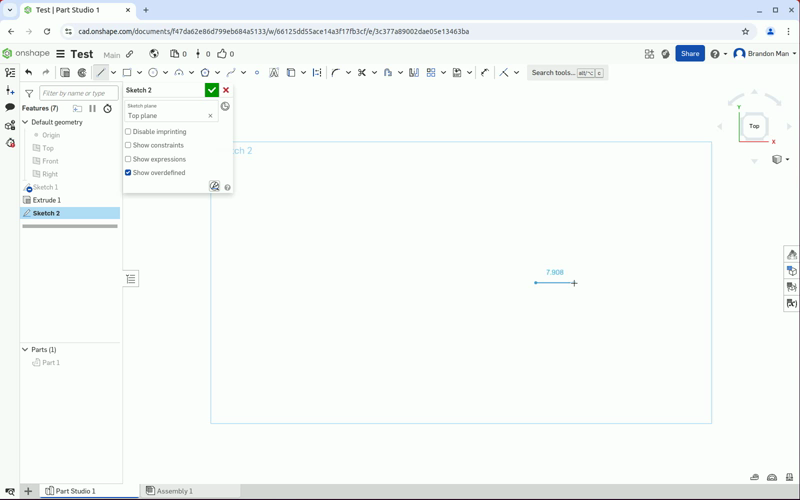
click(574, 282)
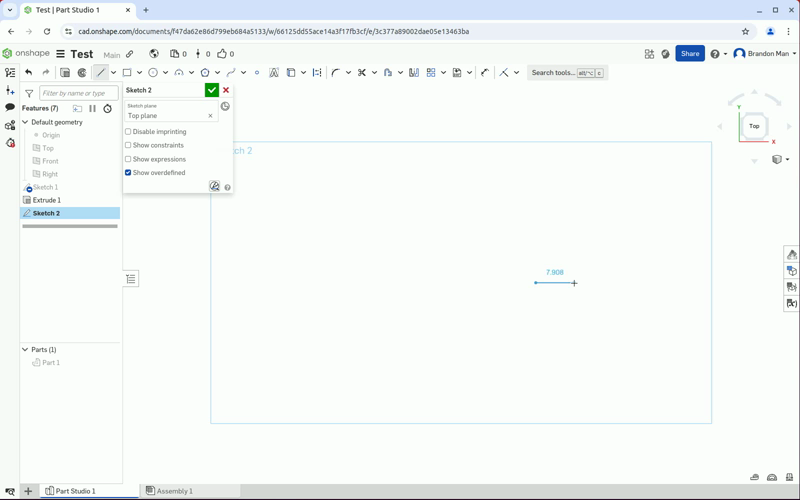
key_up(shift)
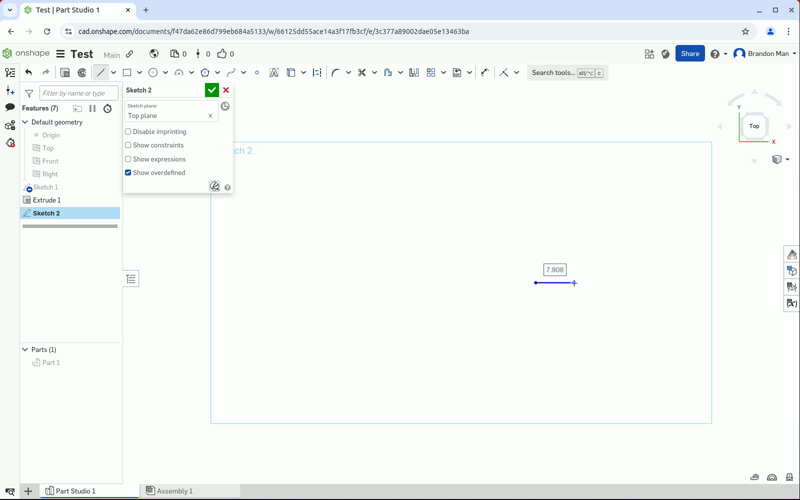
key_down(shift)
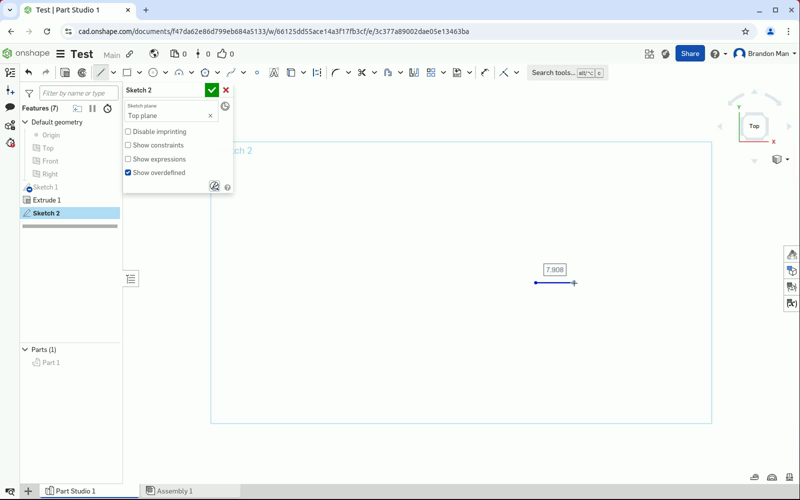
mouse_move(589, 282)
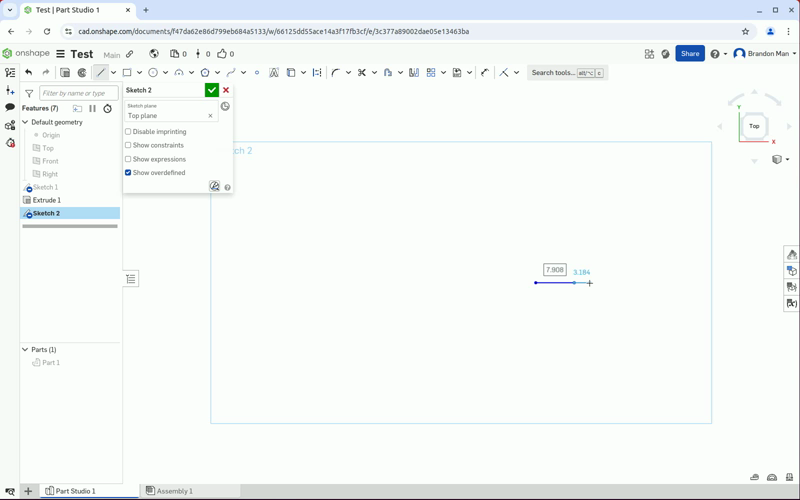
mouse_move(574, 263)
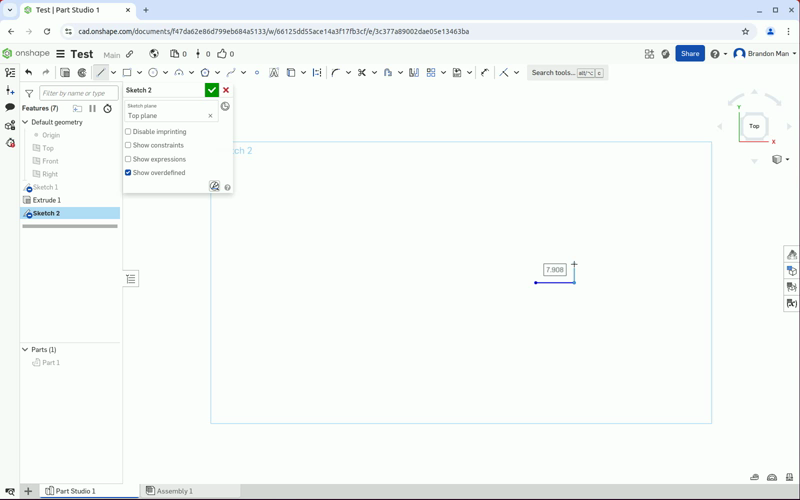
click(574, 263)
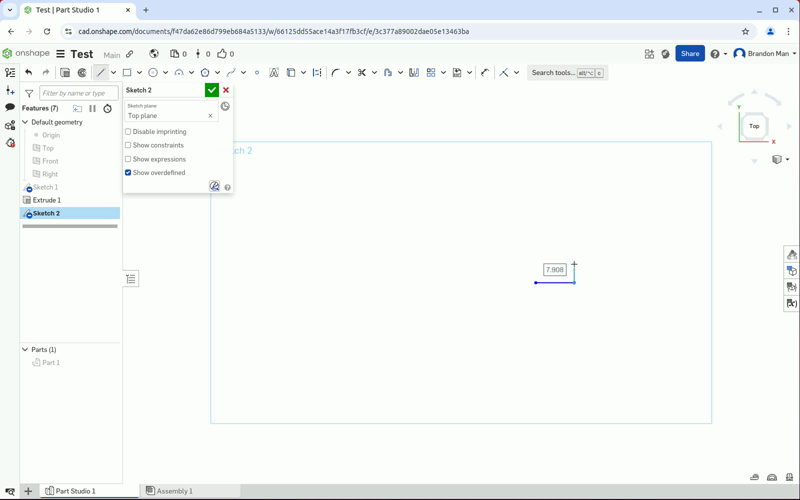
key_up(shift)
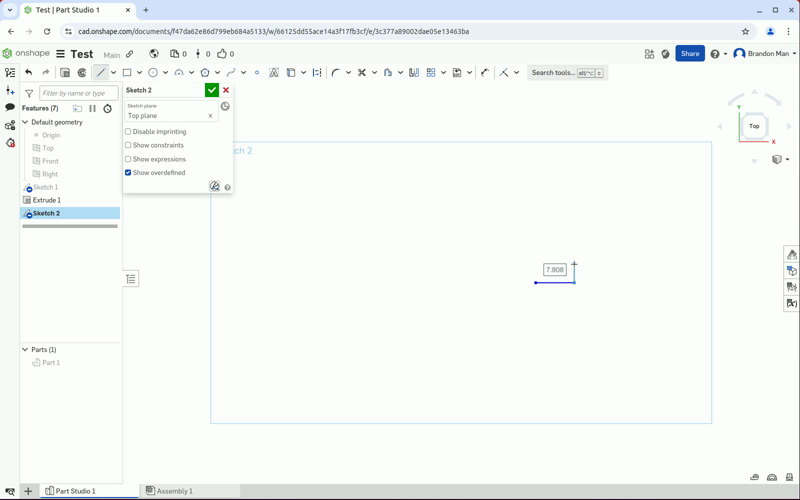
key_down(shift)
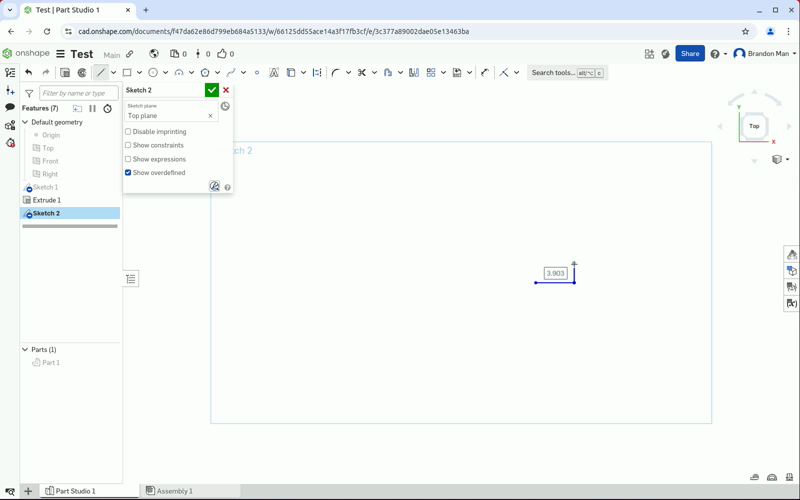
mouse_move(589, 263)
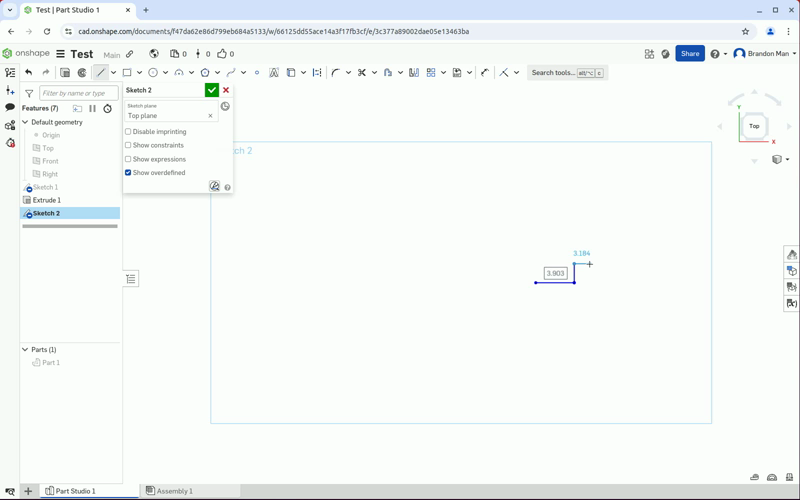
mouse_move(535, 263)
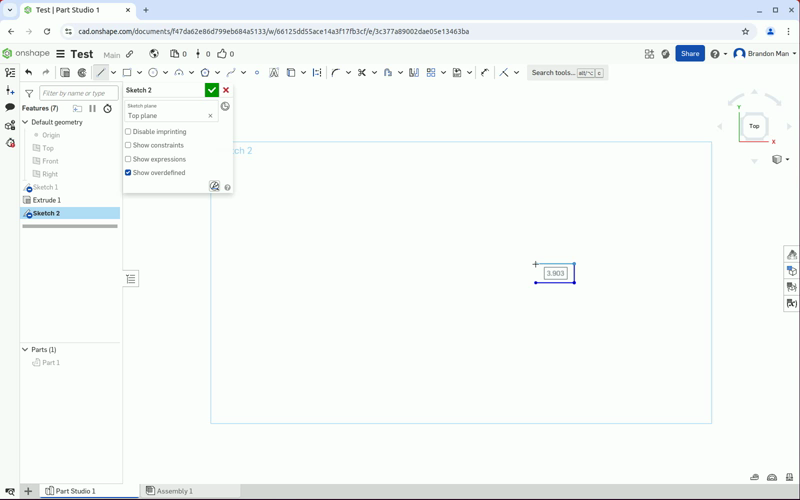
click(535, 263)
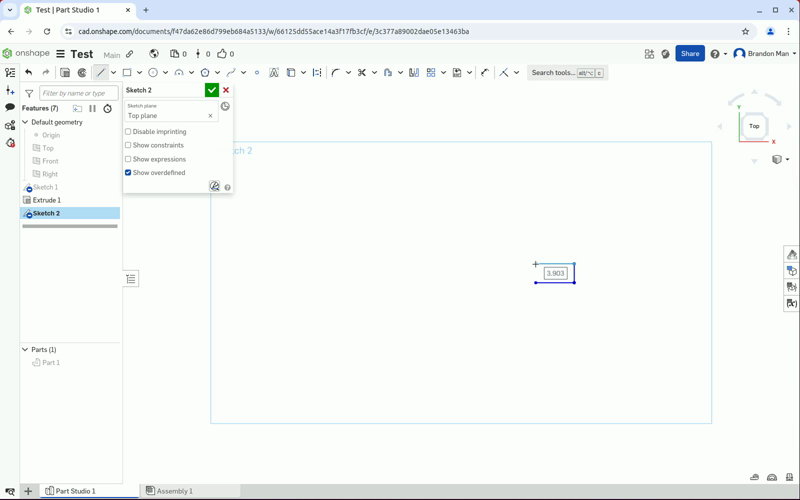
key_up(shift)
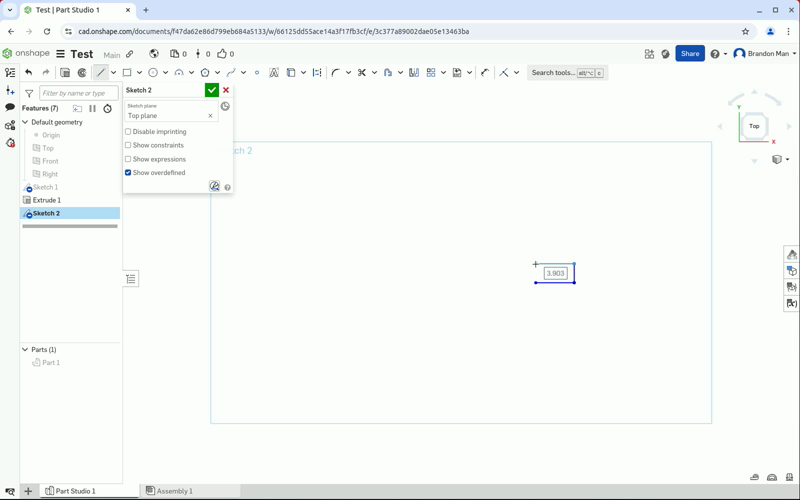
mouse_move(565, 263)
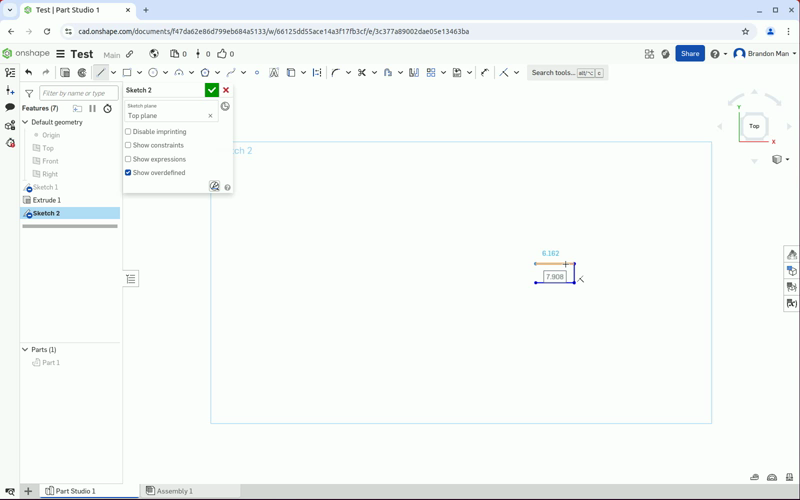
key_down(shift)
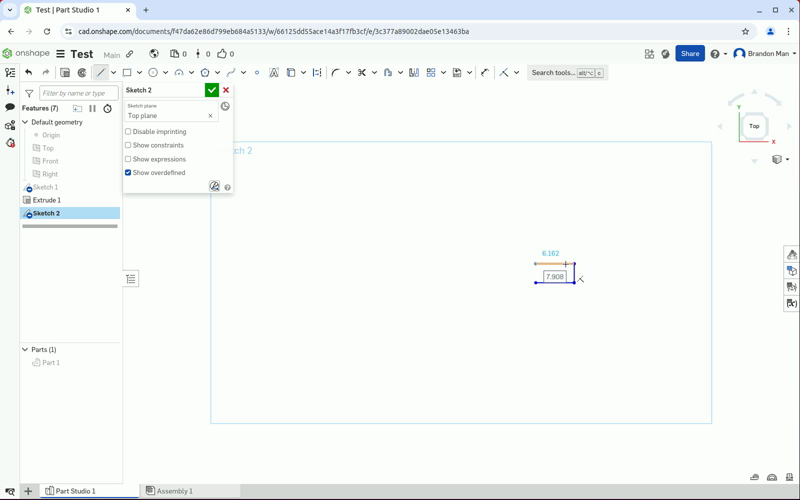
mouse_move(535, 282)
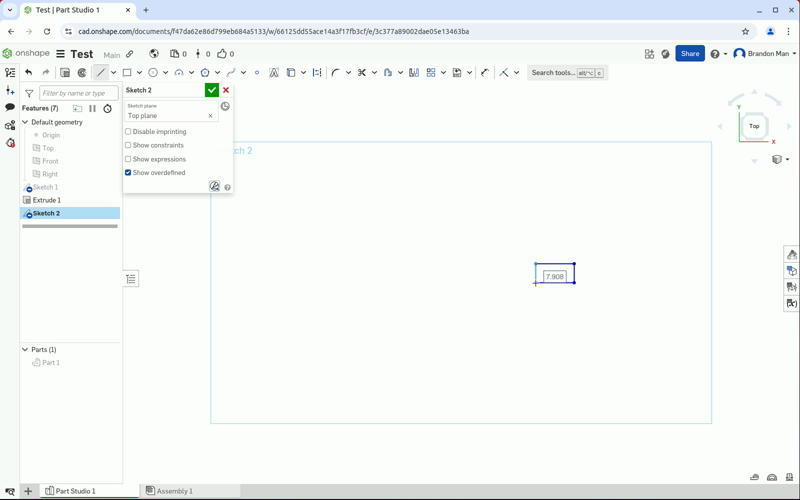
key_up(shift)
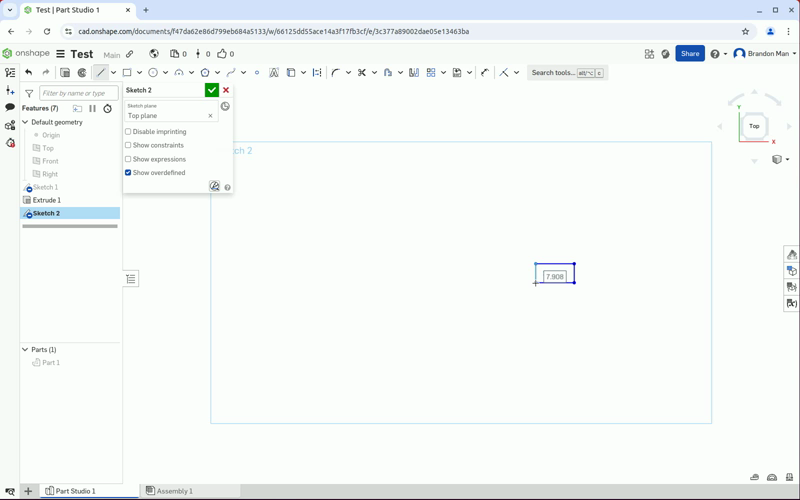
click(535, 282)
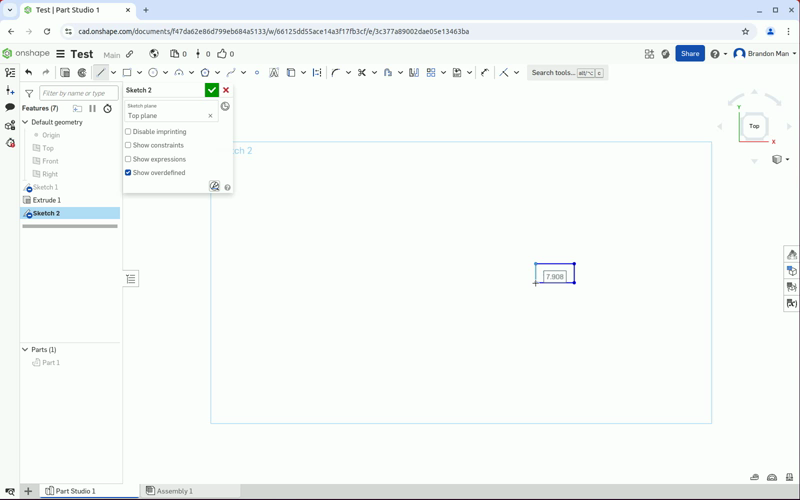
key(esc)
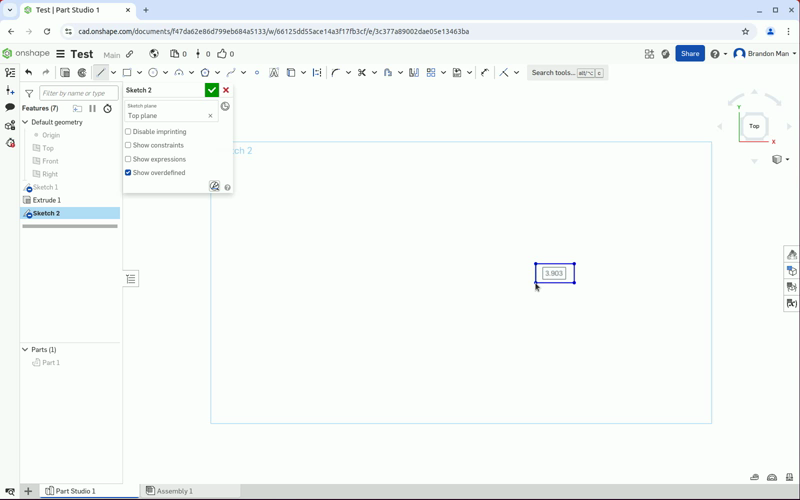
mouse_move(549, 269)
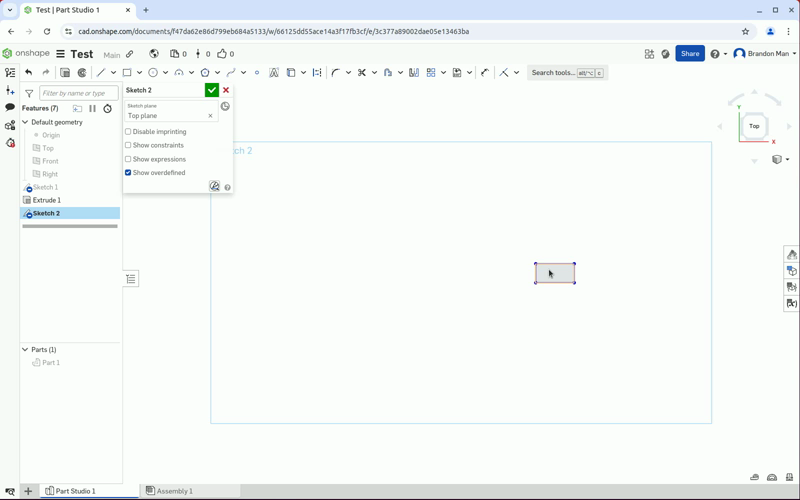
scroll(6)
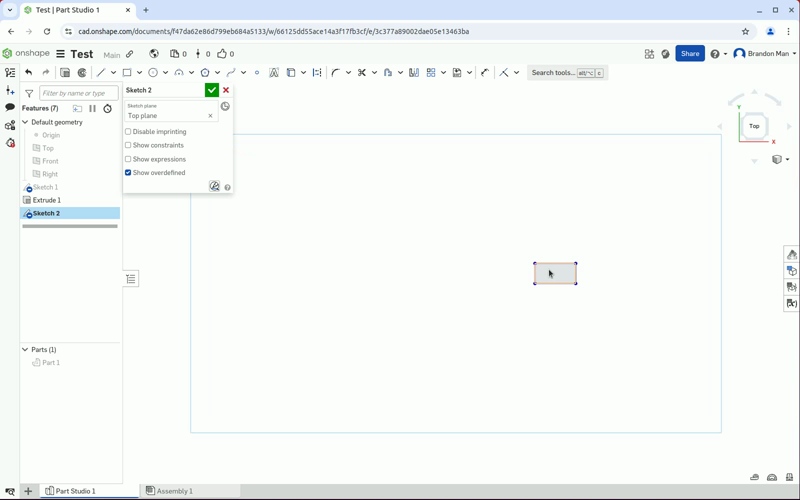
scroll(6)
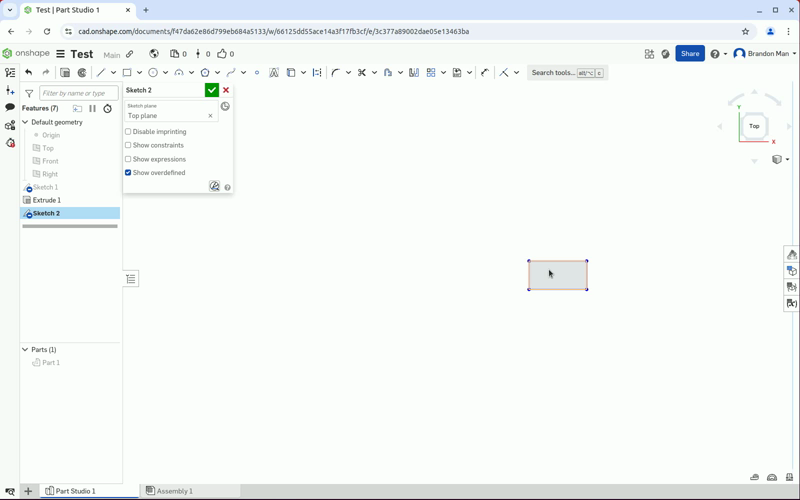
scroll(6)
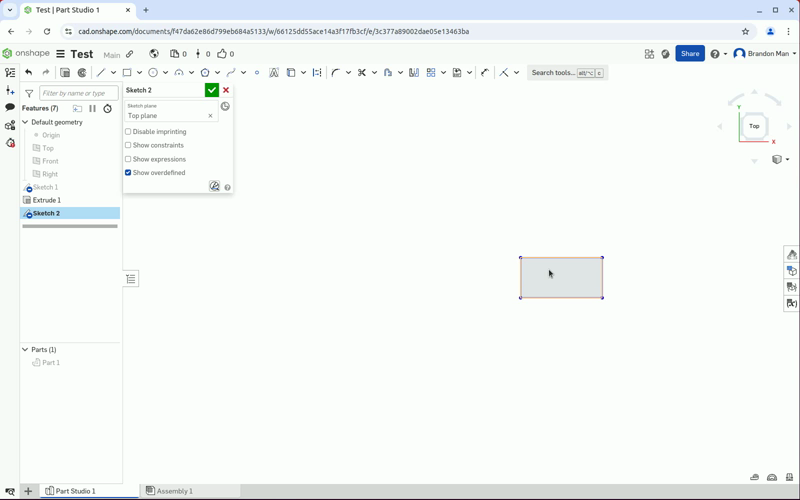
scroll(6)
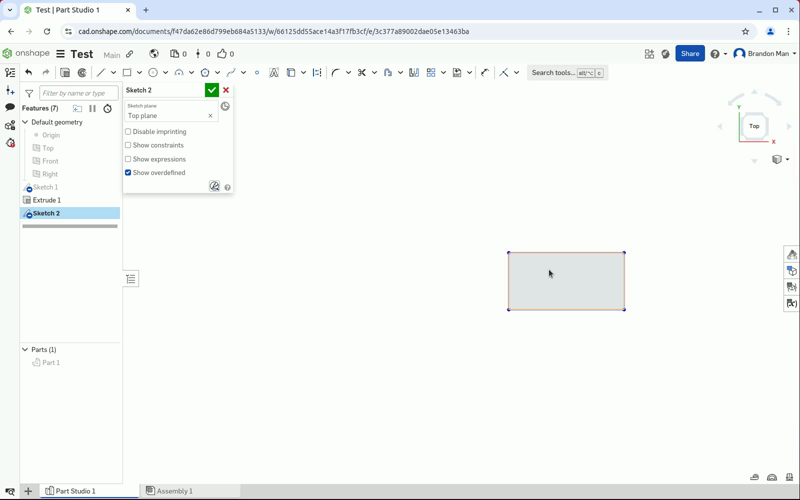
scroll(6)
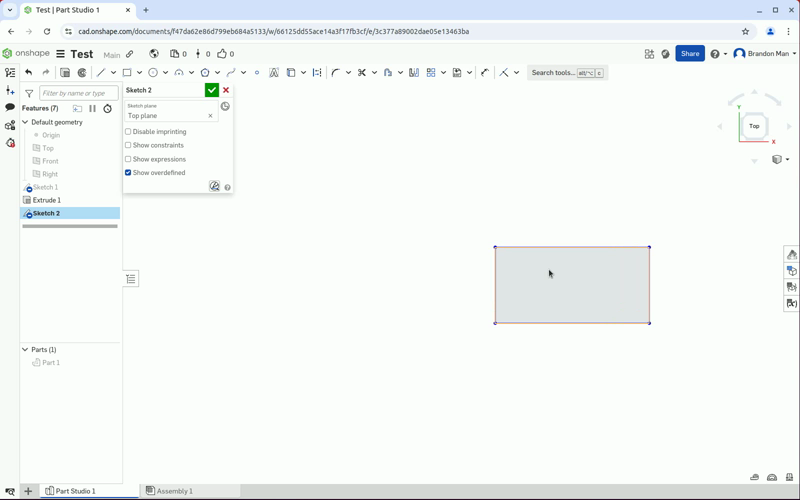
scroll(6)
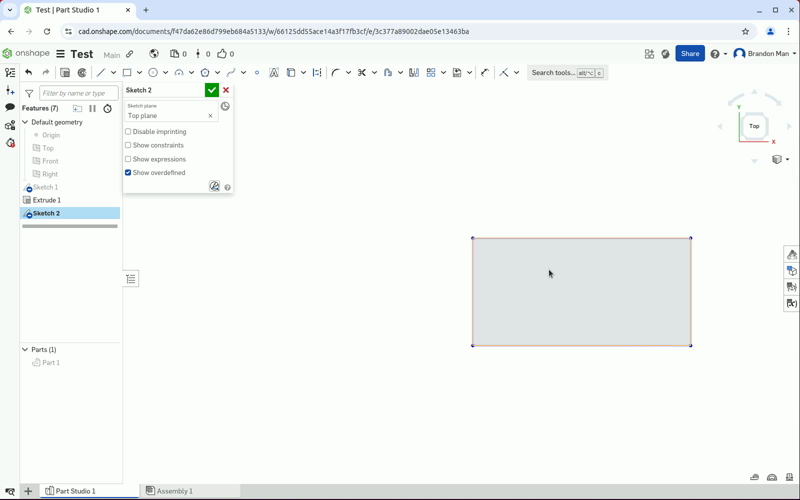
scroll(6)
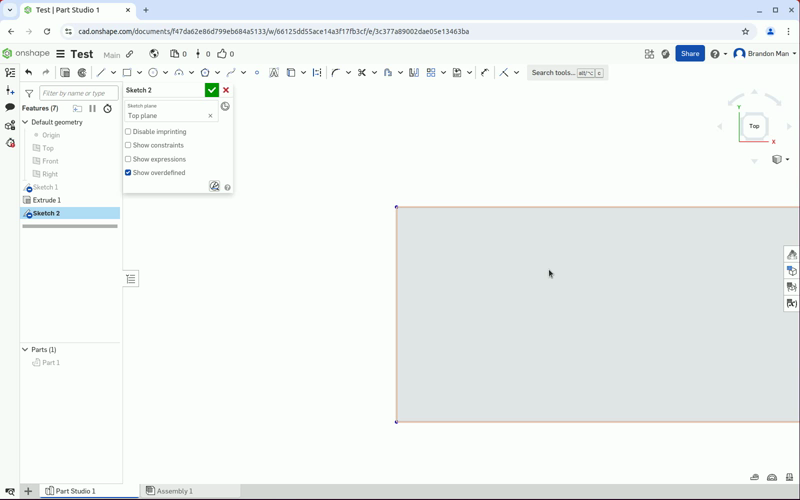
click(549, 269)
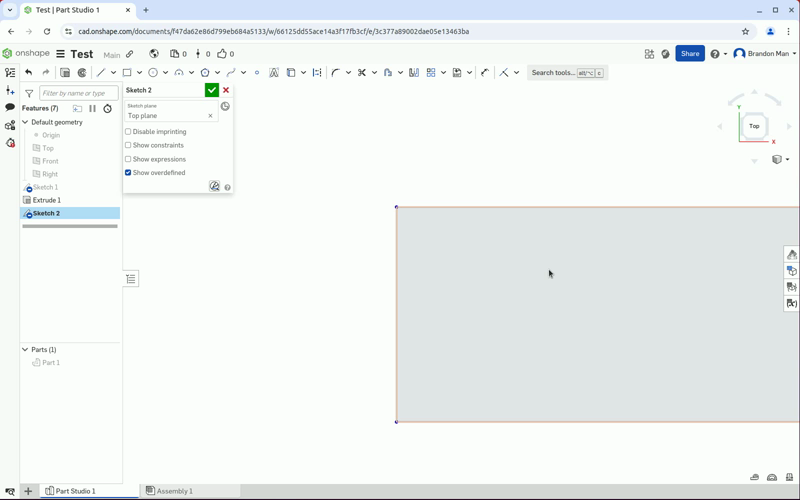
scroll(-6)
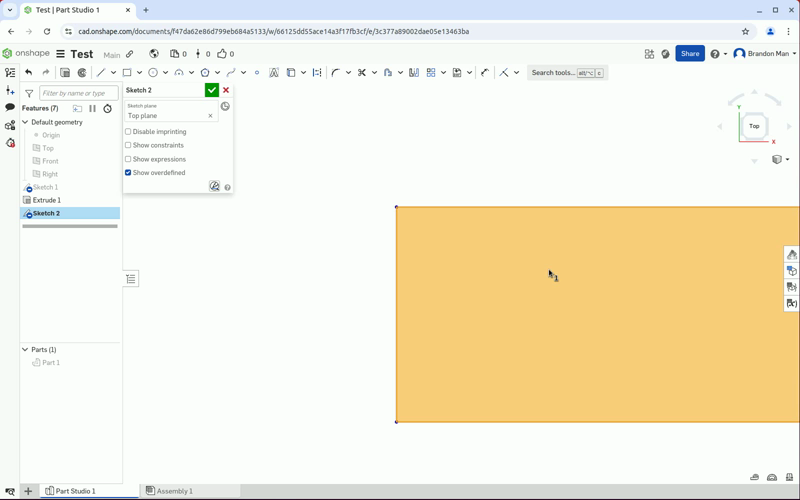
scroll(-6)
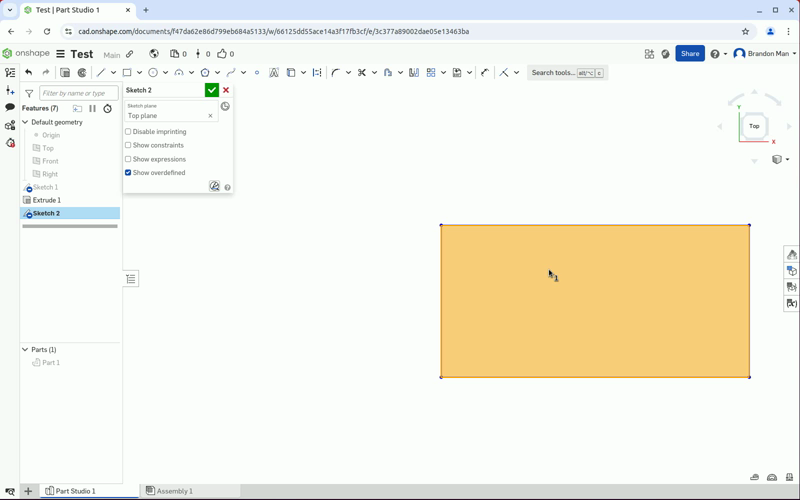
scroll(-6)
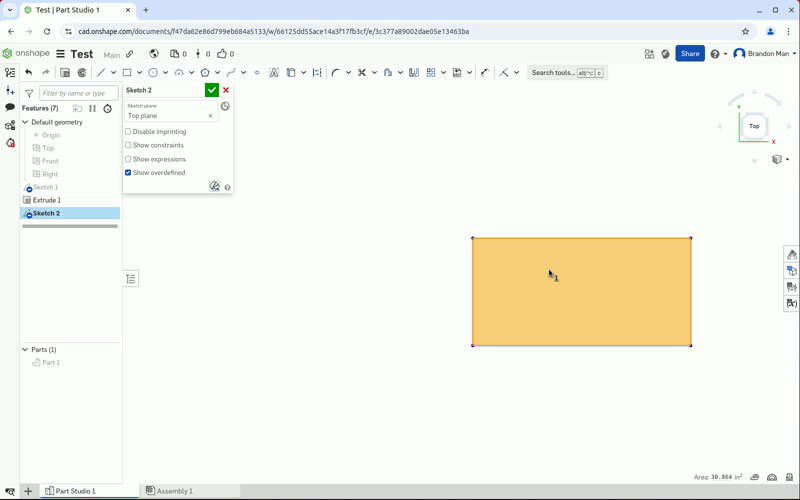
scroll(-6)
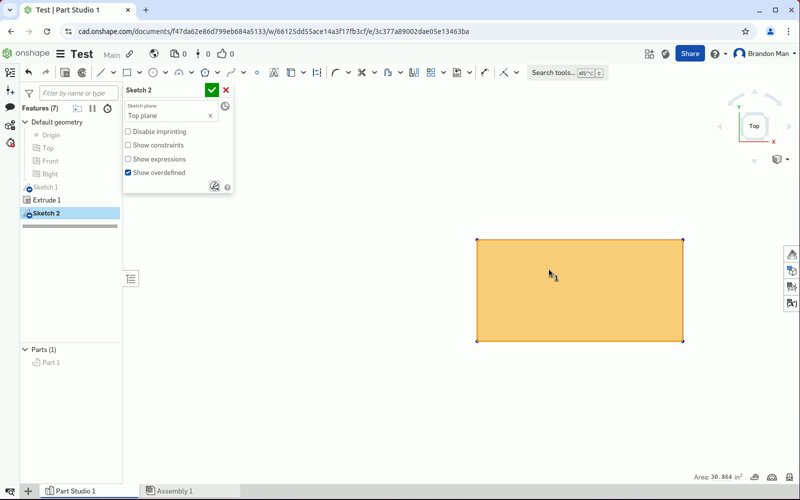
scroll(-6)
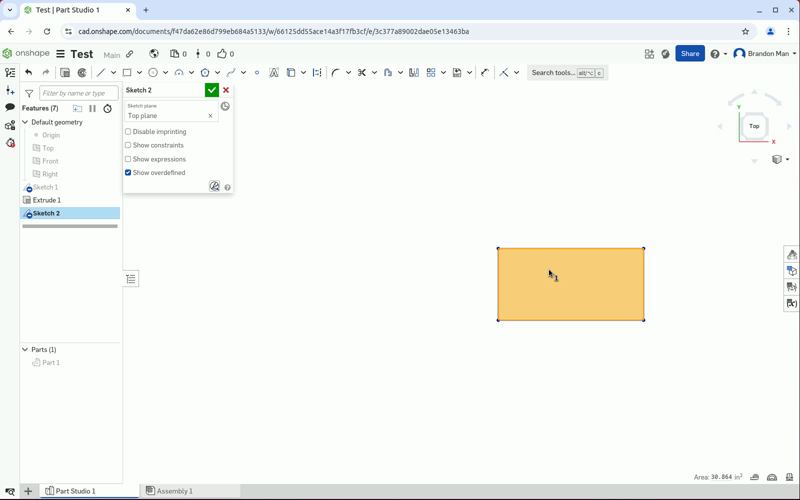
scroll(-6)
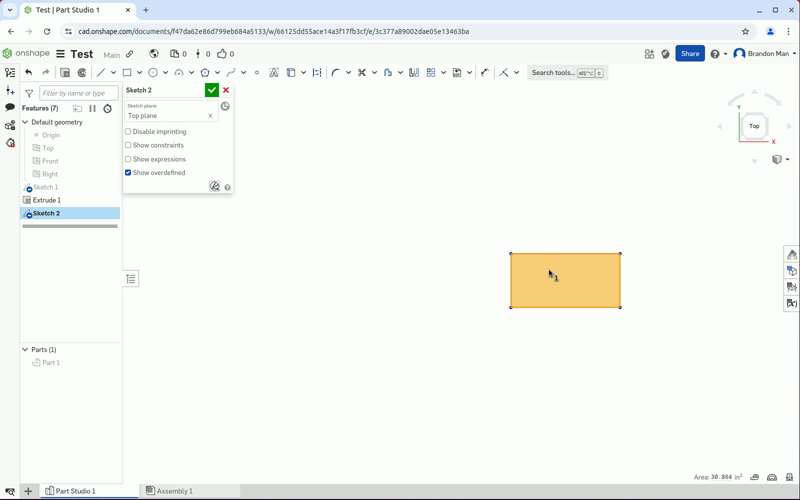
scroll(-6)
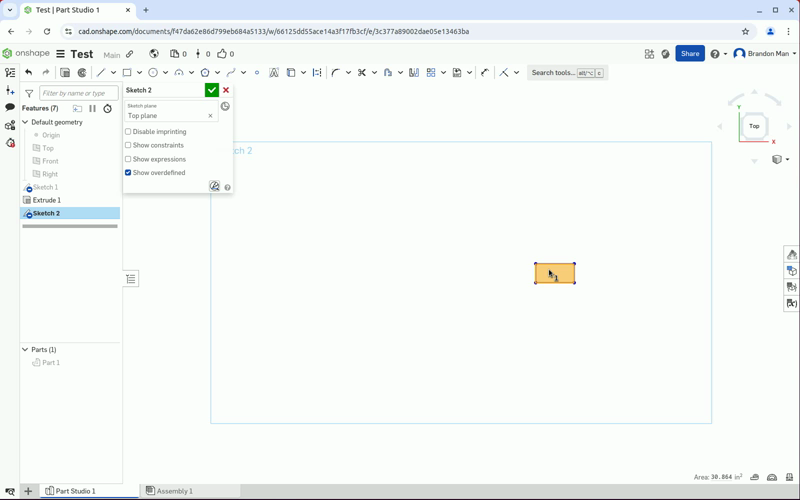
mouse_move(73, 352)
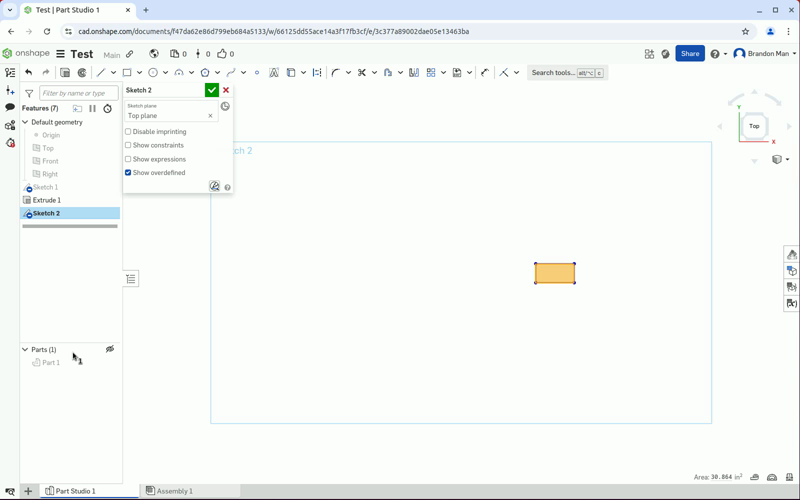
key(shift+y)
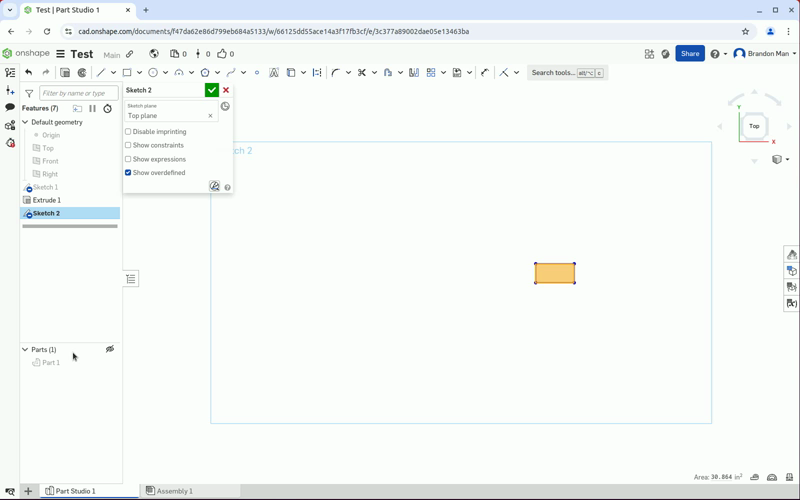
key(shift+e)
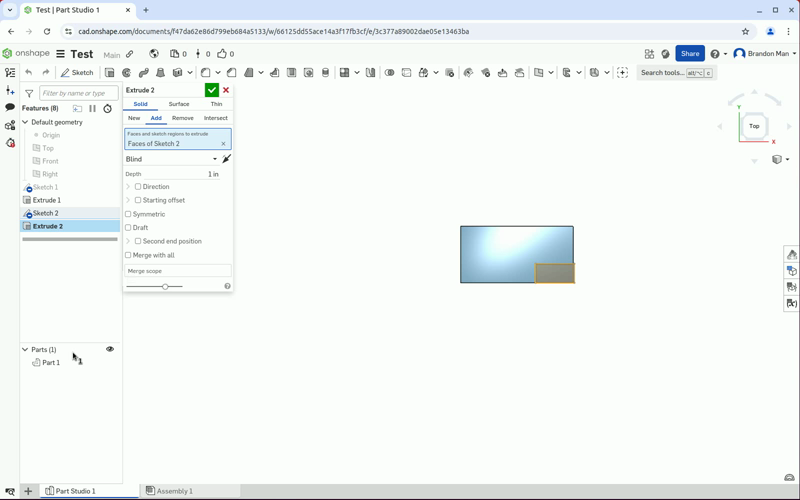
mouse_move(143, 106)
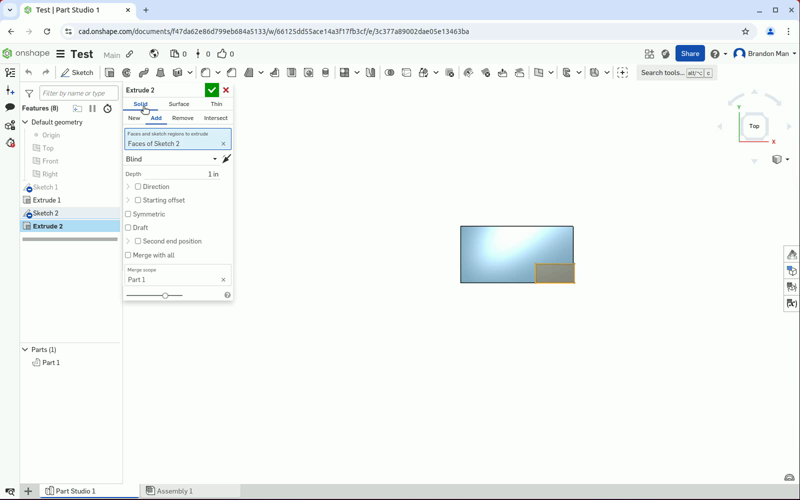
click(143, 106)
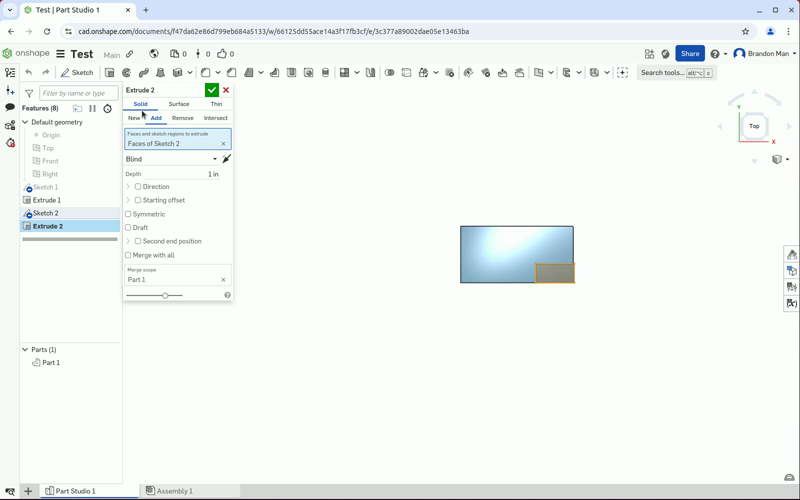
mouse_move(137, 120)
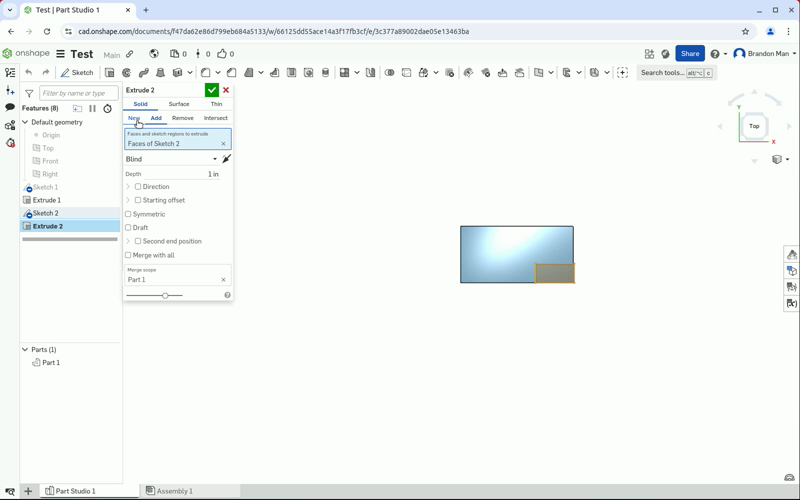
click(137, 120)
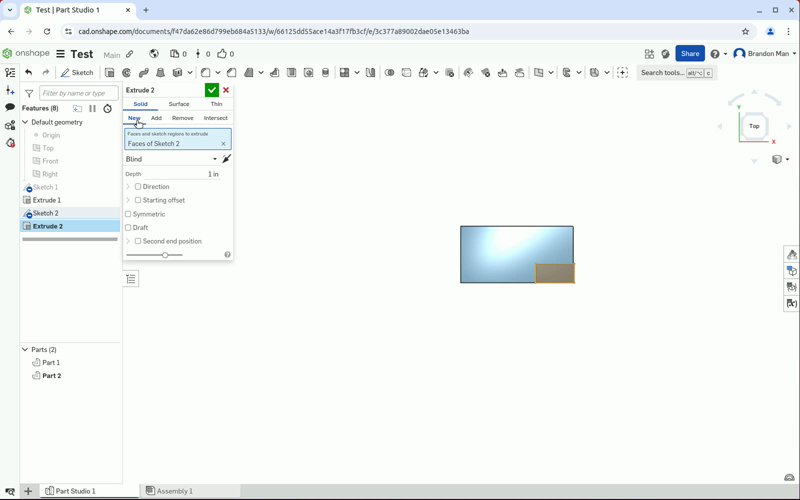
key(tab, 4)
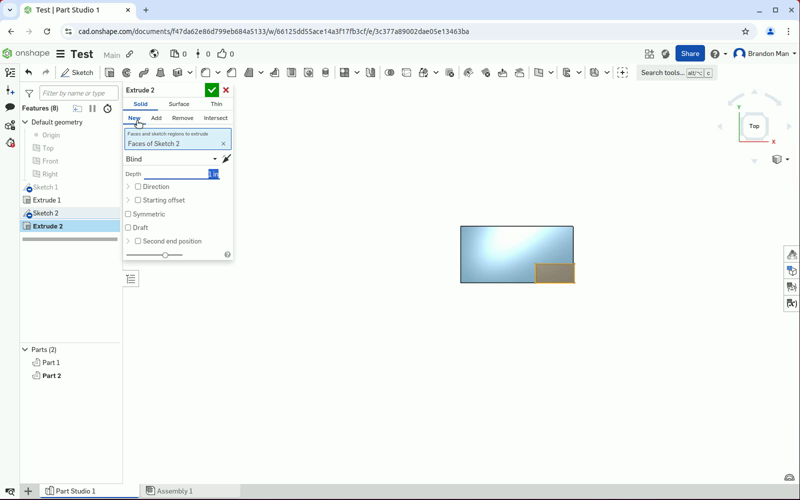
text(3.851)
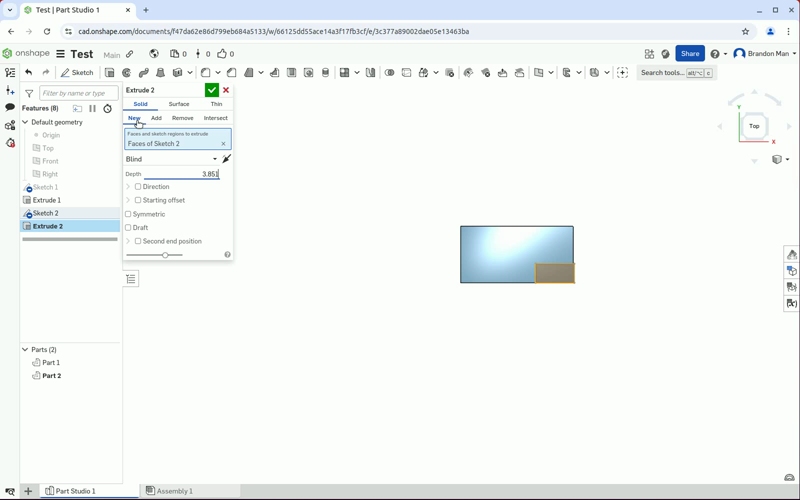
key(enter)
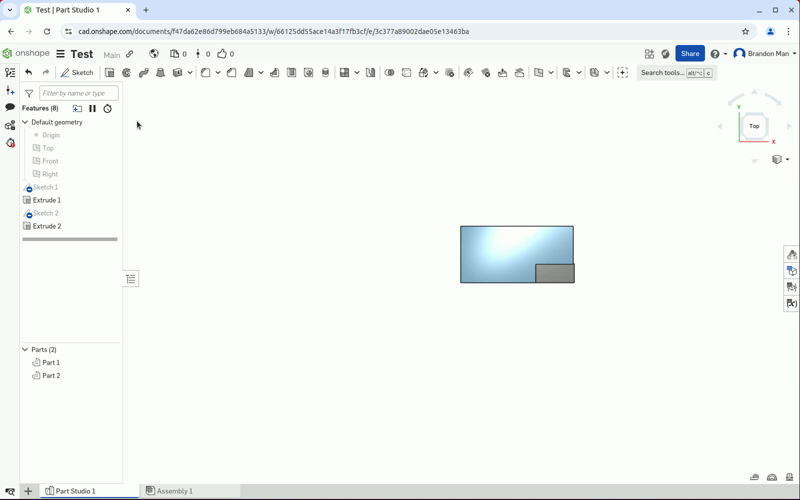
key(shift+h)
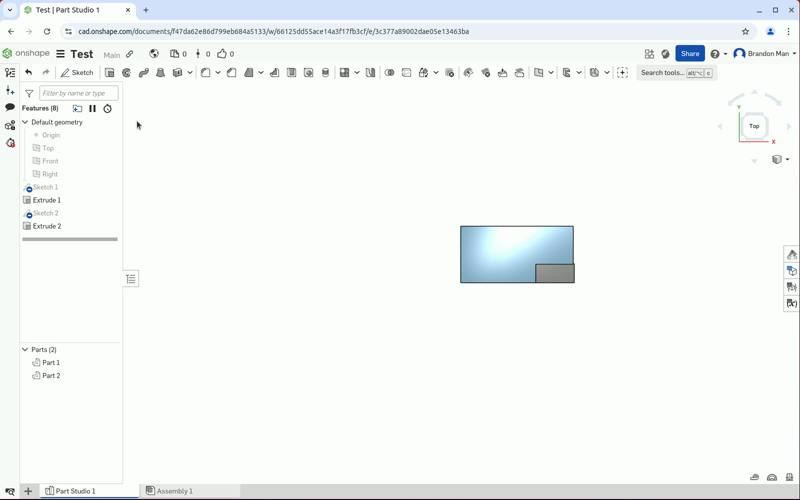
key(shift+h)
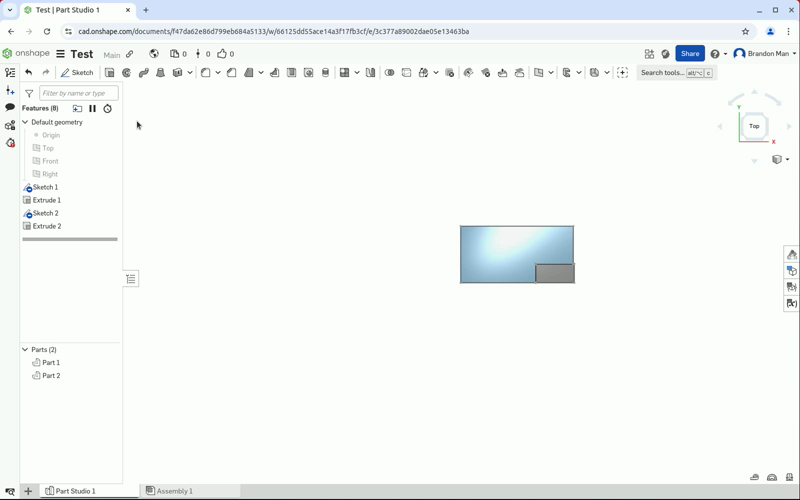
key(shift+7)
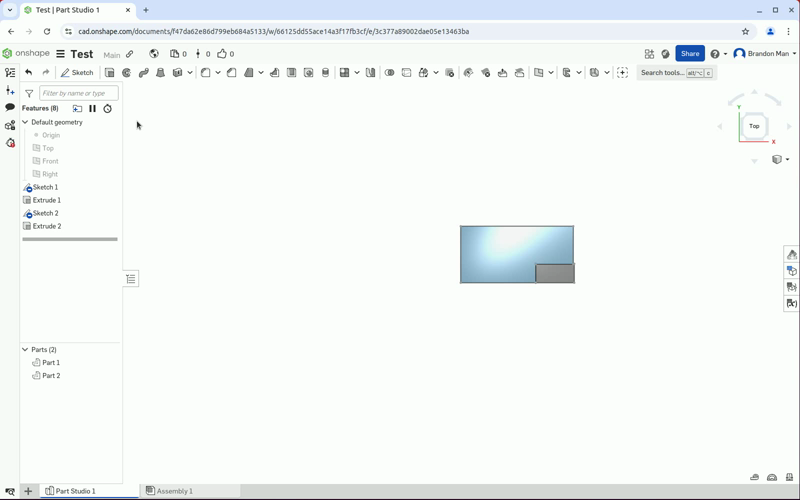
key(up, 3)
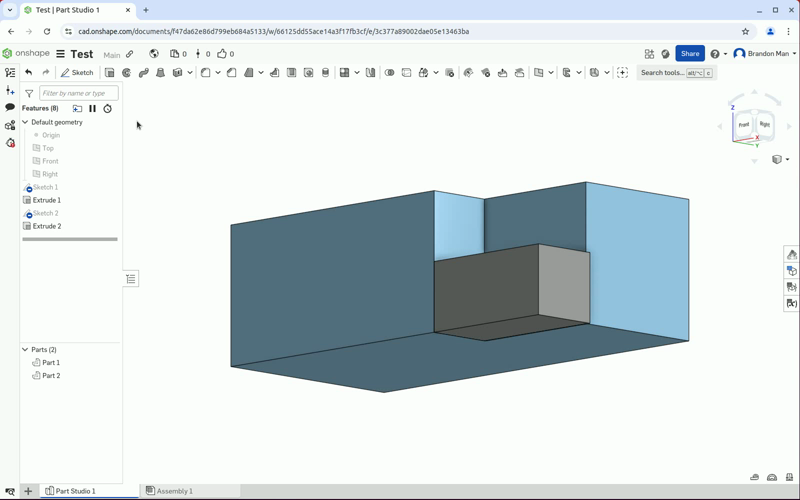
key(left, 3)
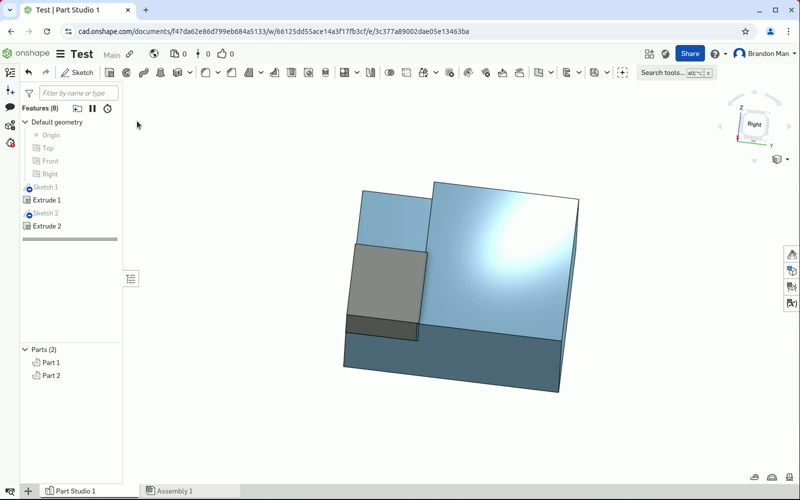
key(right, 3)
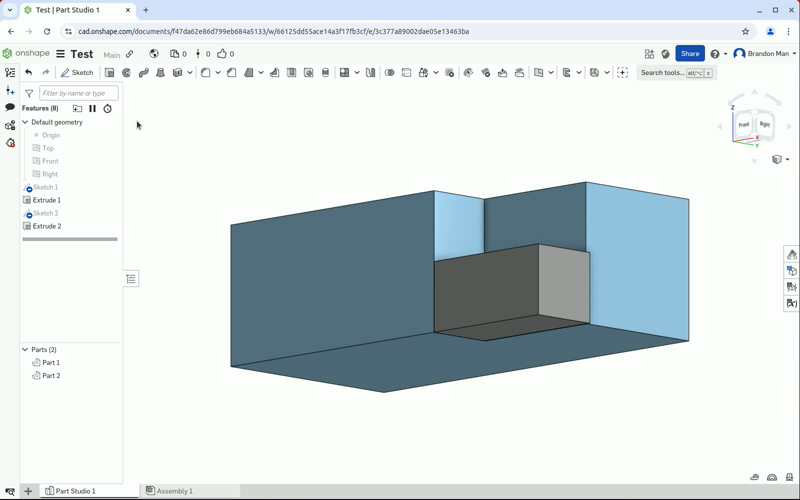
key(down, 3)
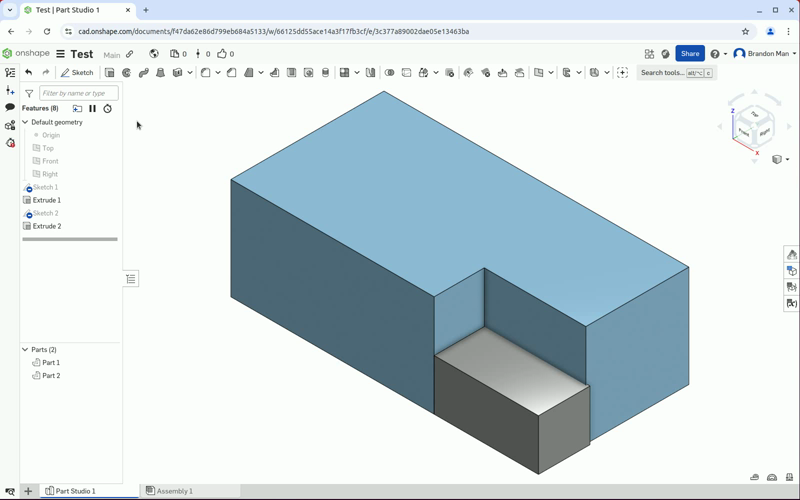
mouse_move(73, 189)
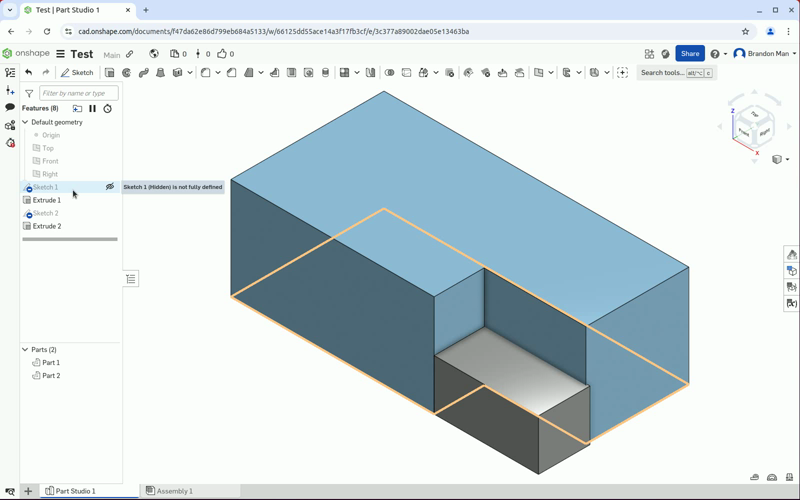
click(73, 189)